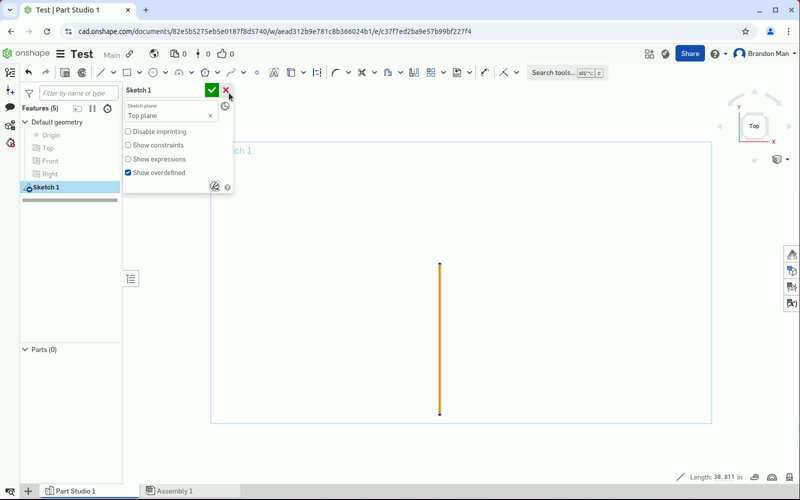
key(shift+h)
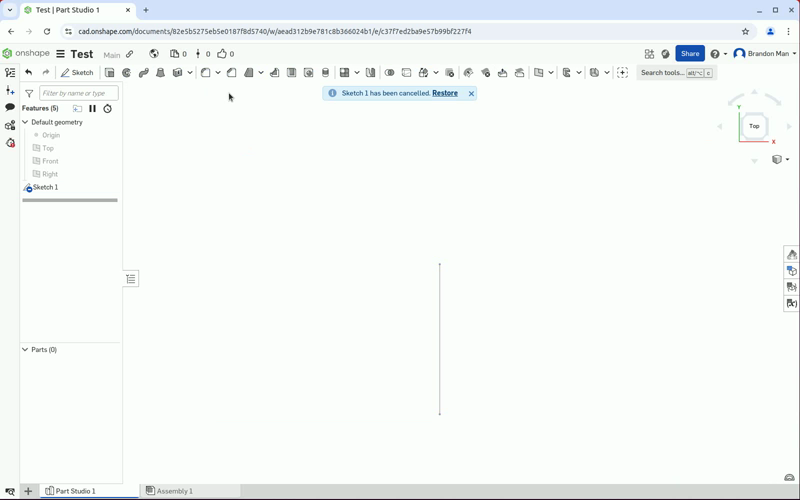
key(shift+s)
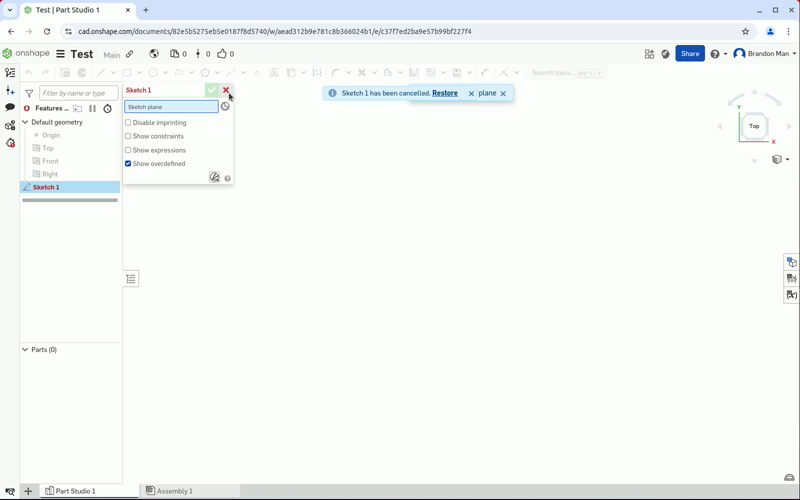
mouse_move(73, 150)
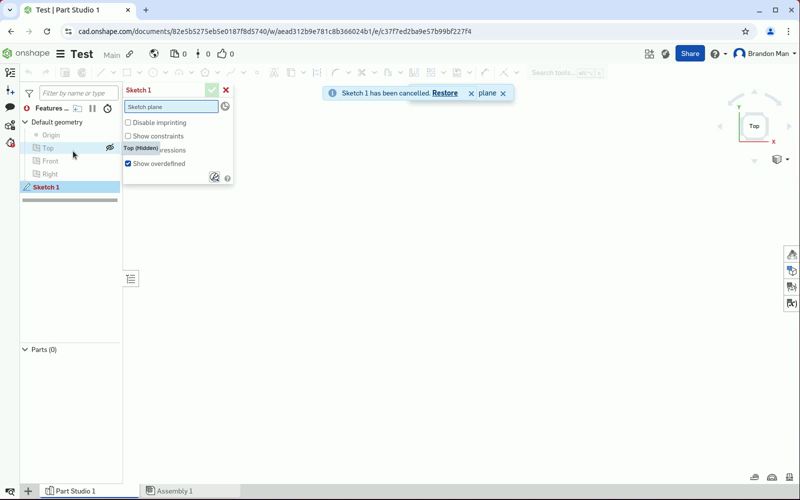
click(73, 150)
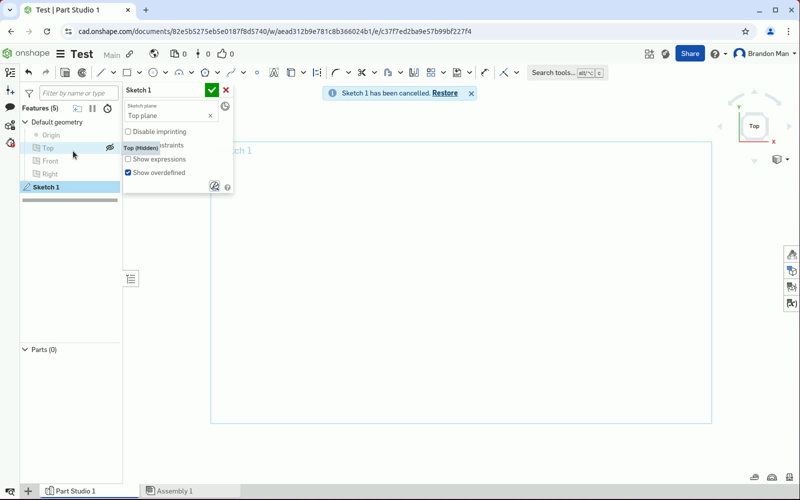
mouse_move(73, 352)
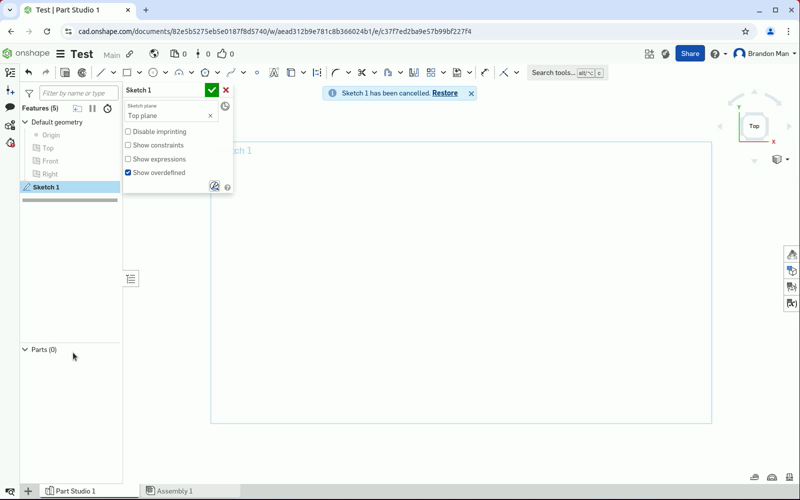
key(y)
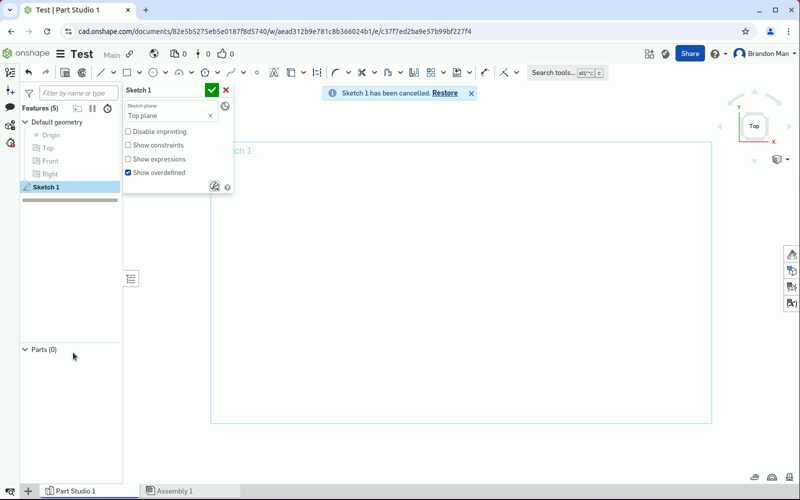
key(c)
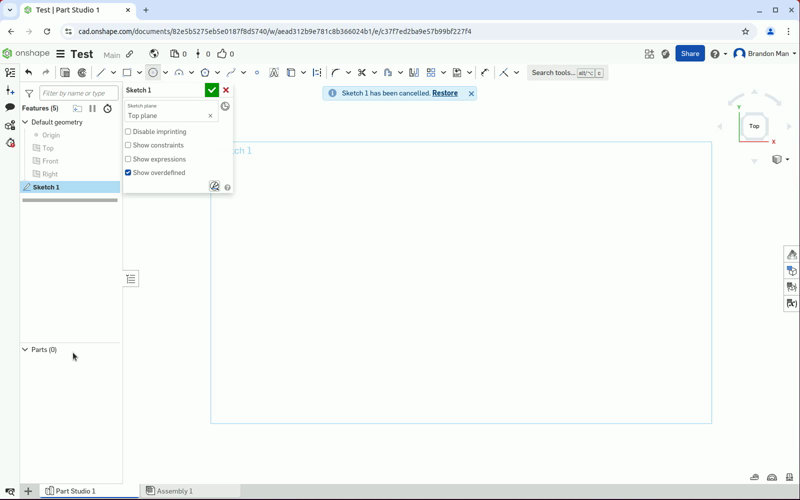
key_down(shift)
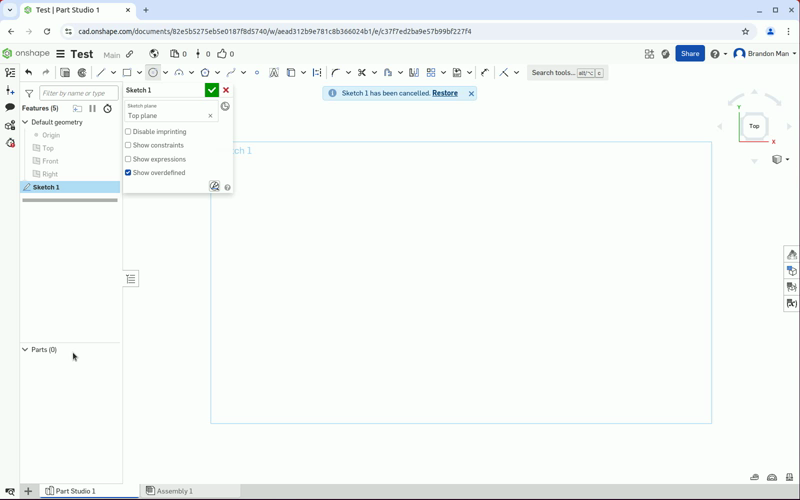
mouse_move(461, 282)
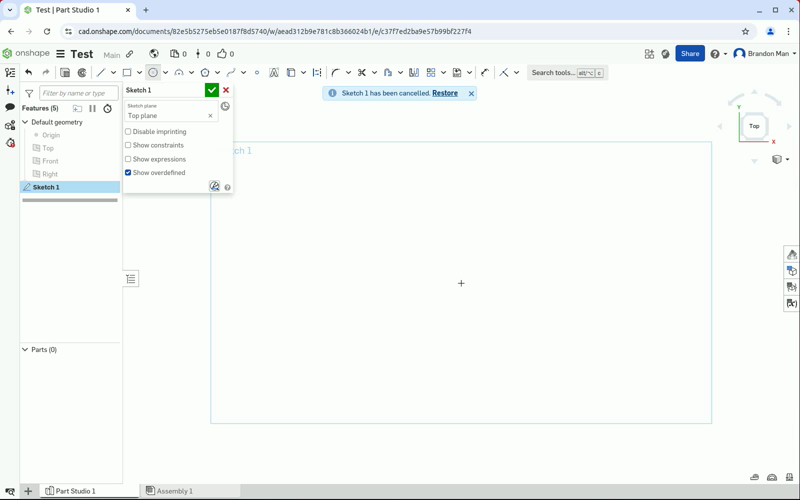
click(461, 282)
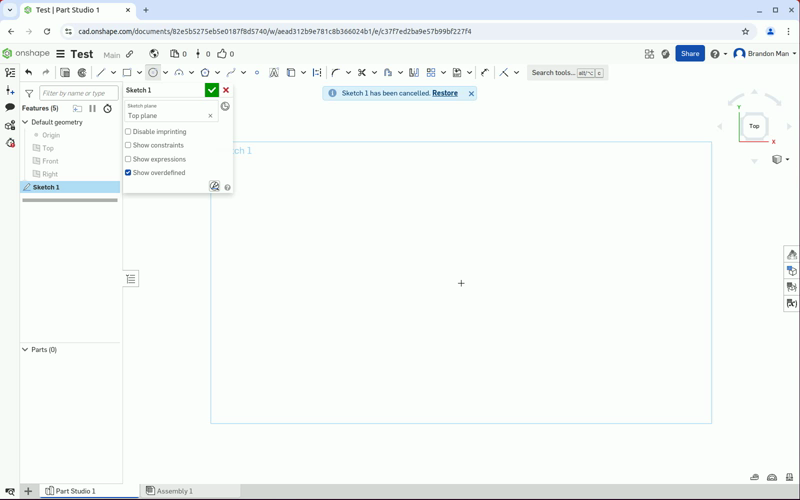
key_up(shift)
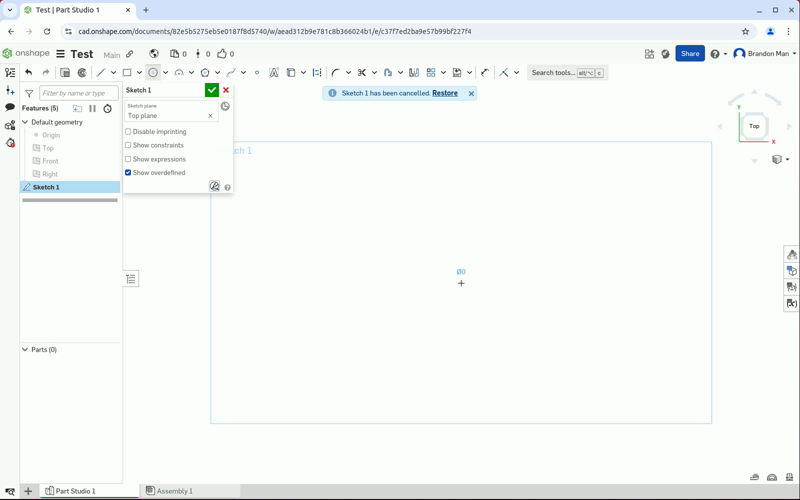
mouse_move(470, 282)
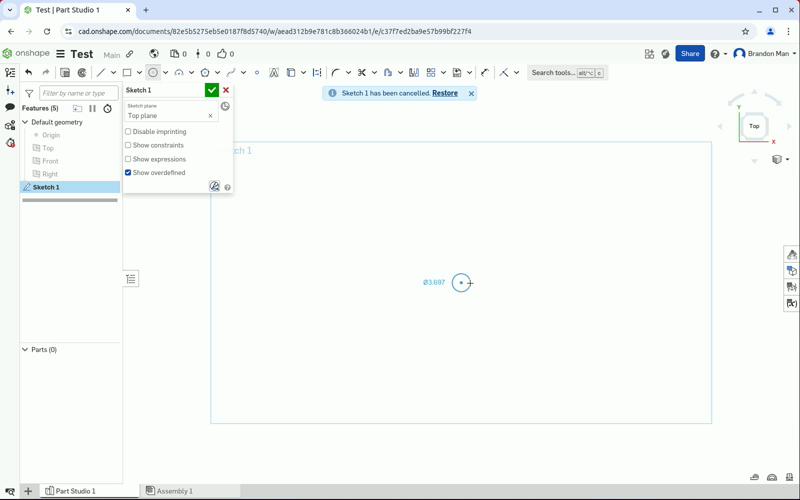
click(470, 282)
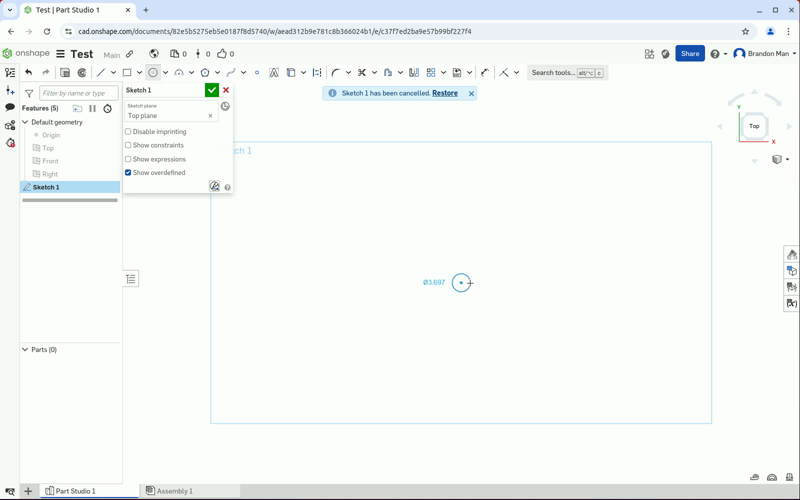
key(esc)
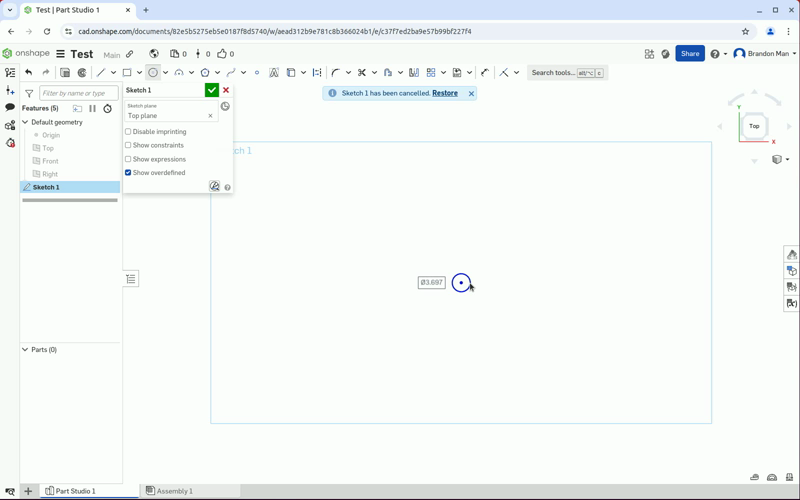
mouse_move(462, 285)
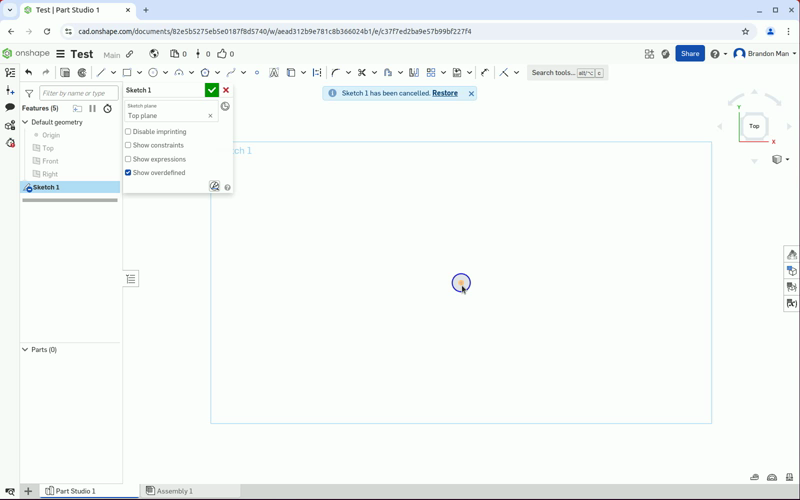
scroll(6)
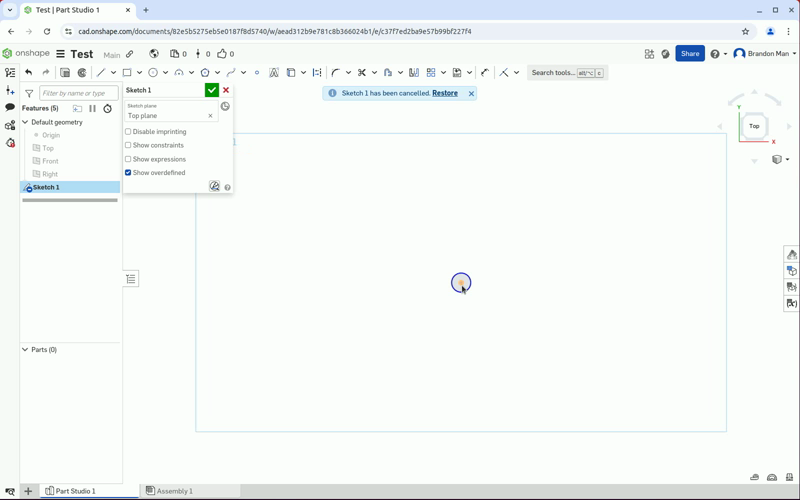
scroll(6)
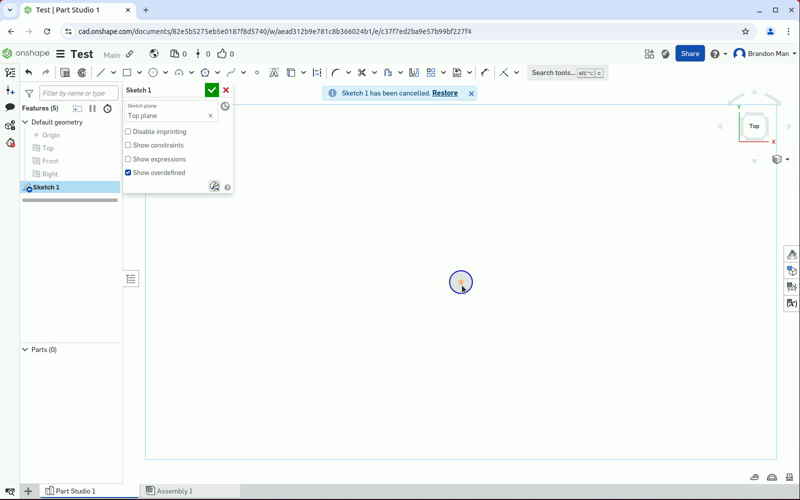
scroll(6)
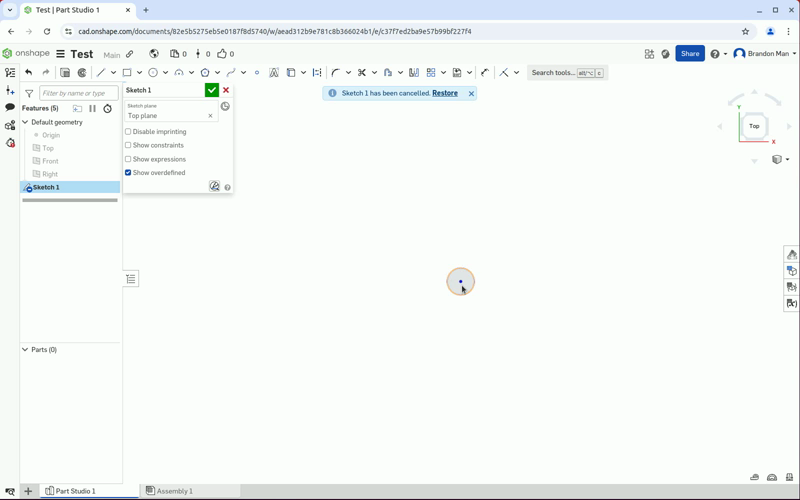
scroll(6)
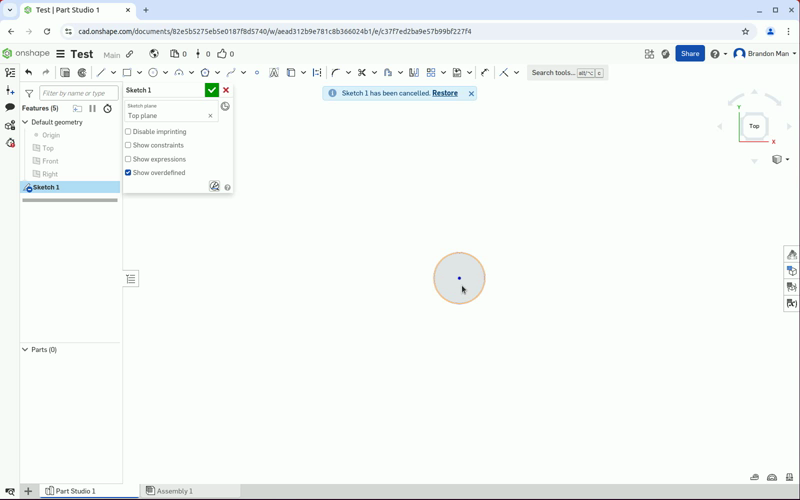
scroll(6)
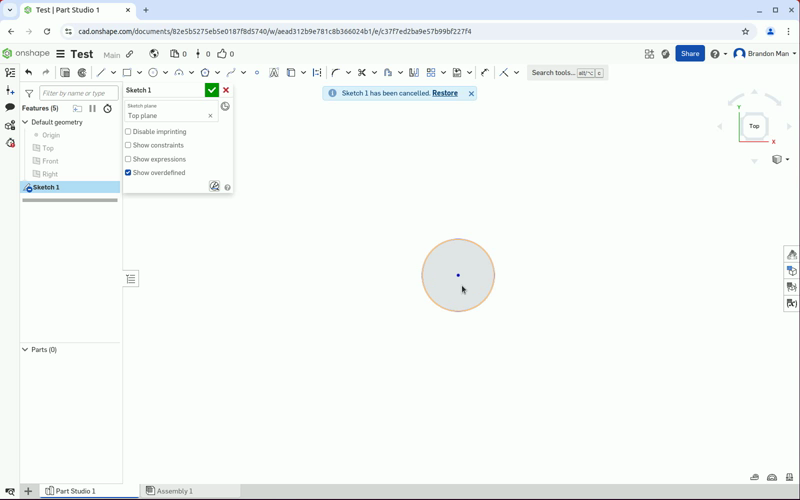
scroll(6)
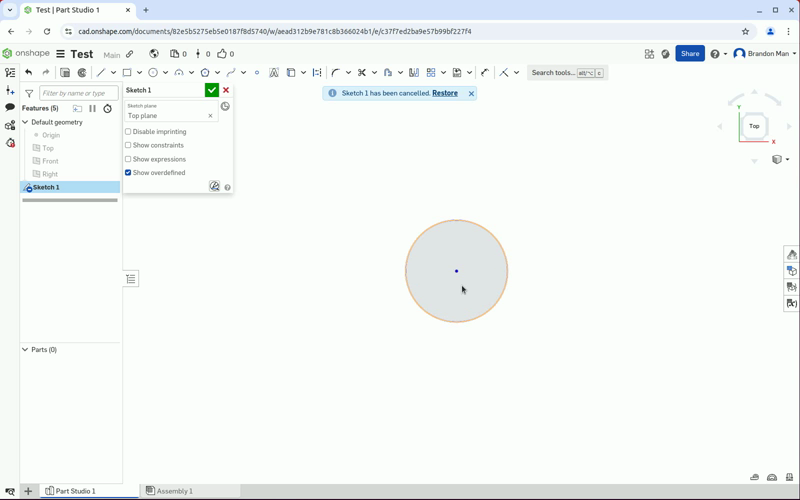
scroll(6)
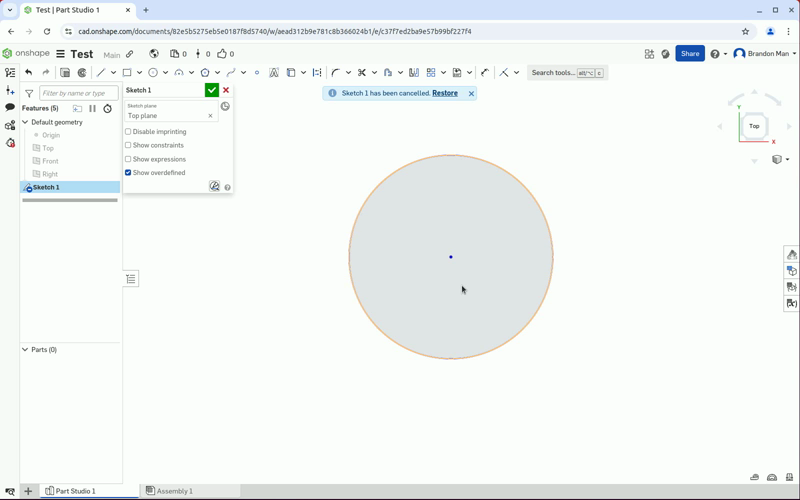
click(462, 285)
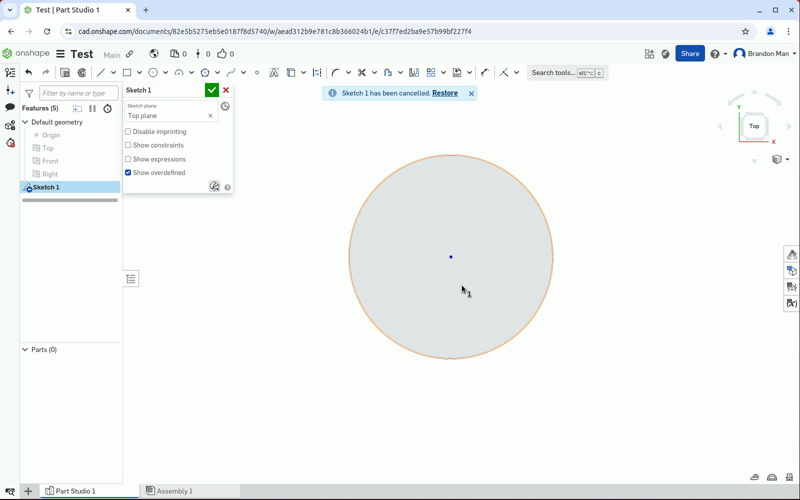
scroll(-6)
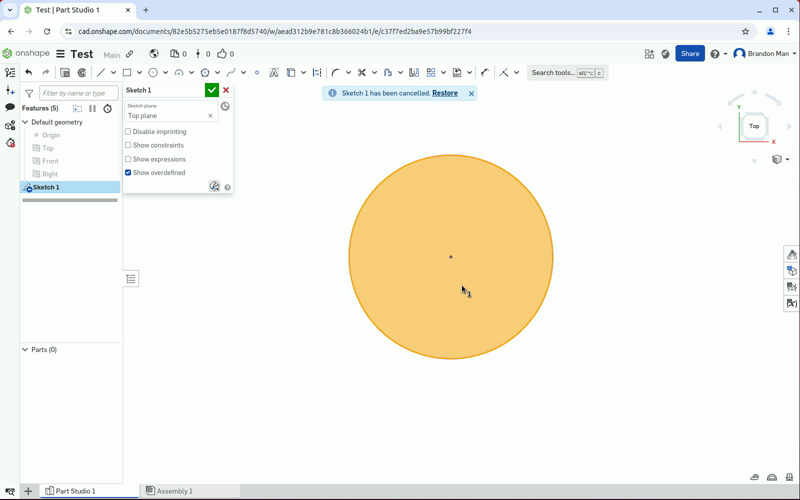
scroll(-6)
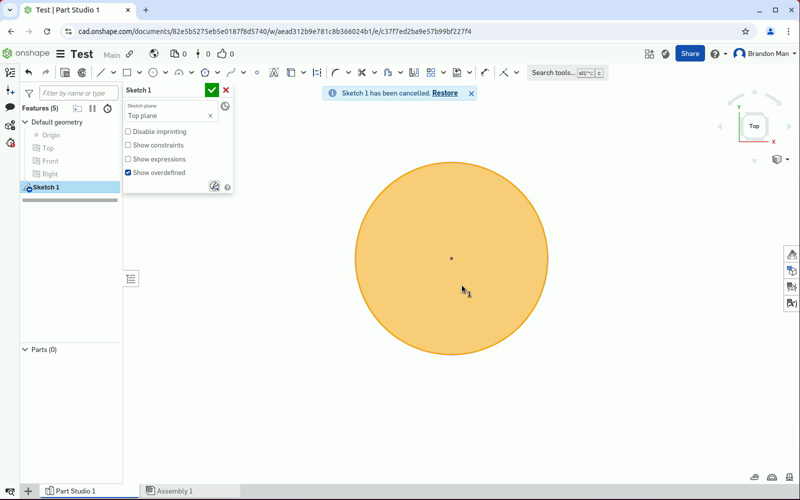
scroll(-6)
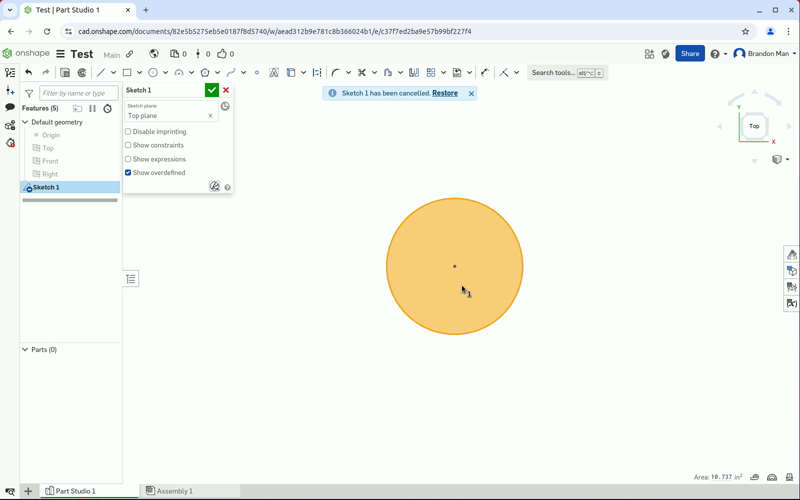
scroll(-6)
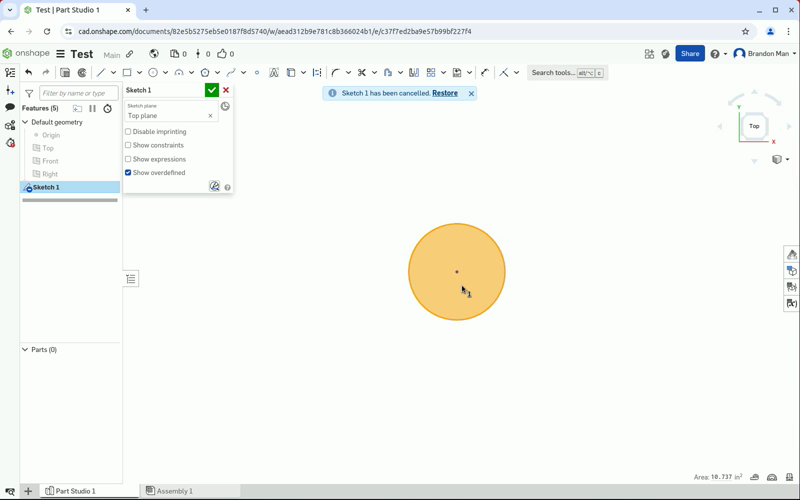
scroll(-6)
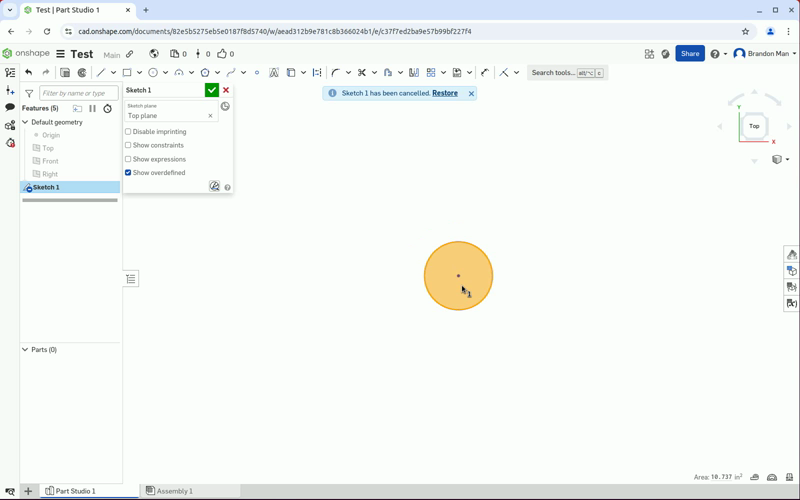
scroll(-6)
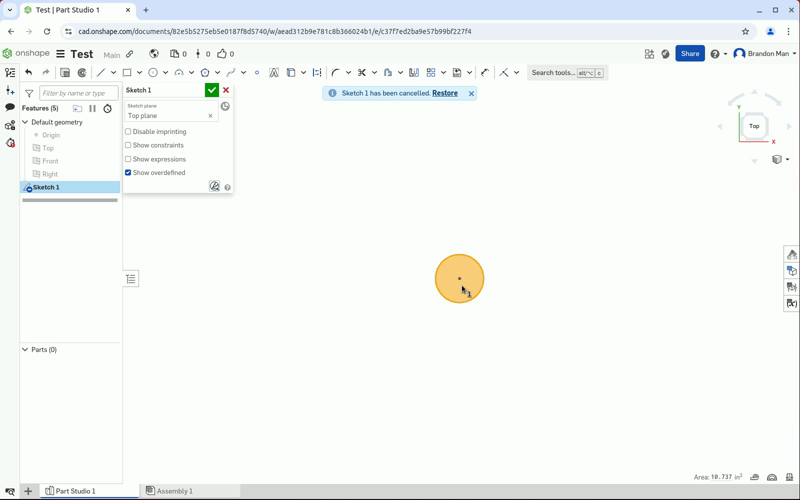
scroll(-6)
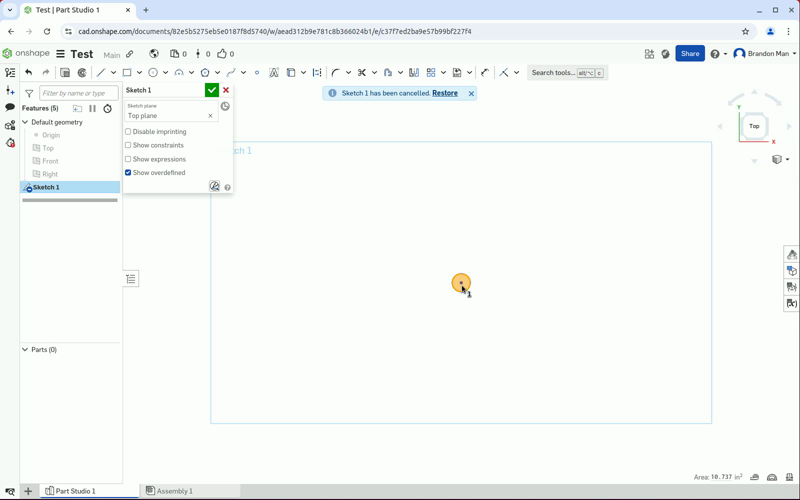
mouse_move(73, 352)
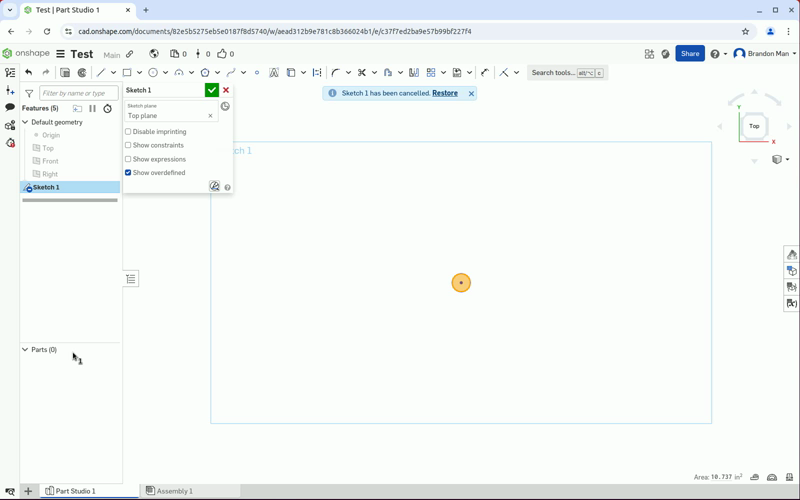
key(shift+y)
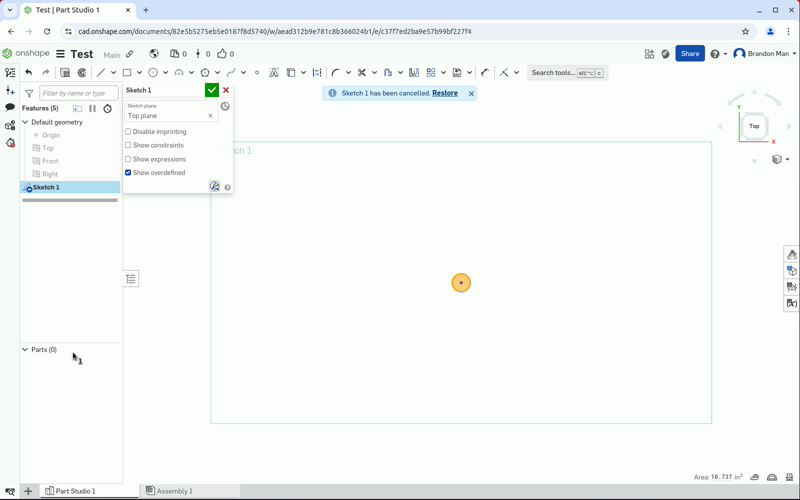
key(shift+e)
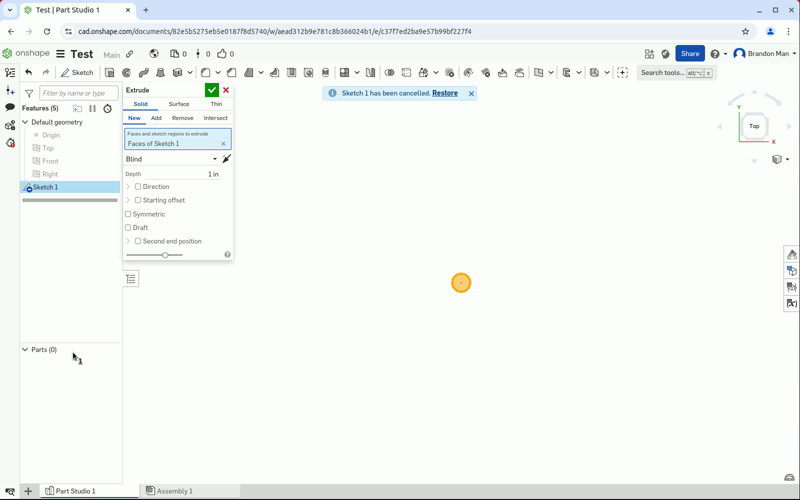
mouse_move(143, 106)
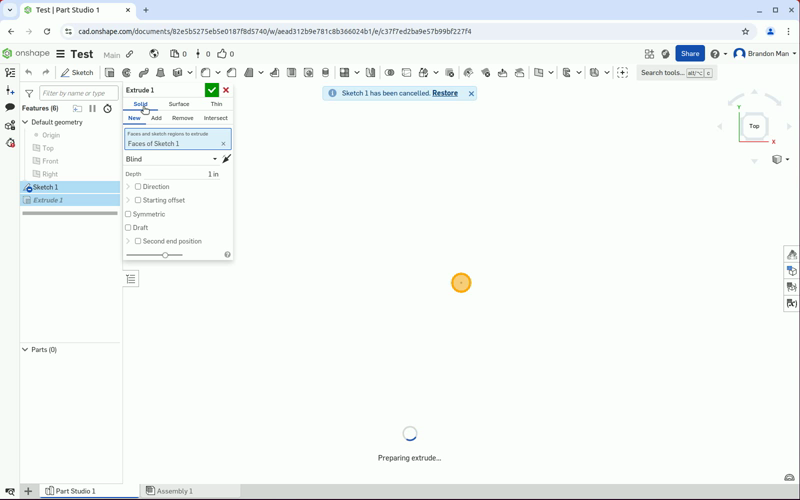
click(143, 106)
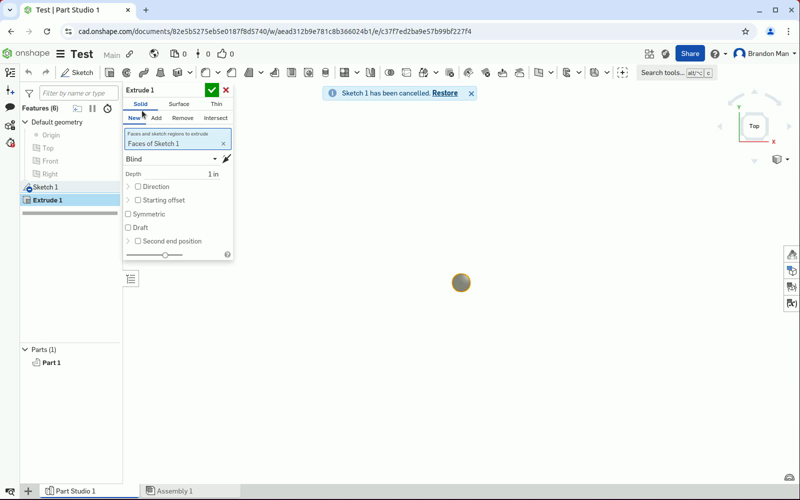
mouse_move(137, 120)
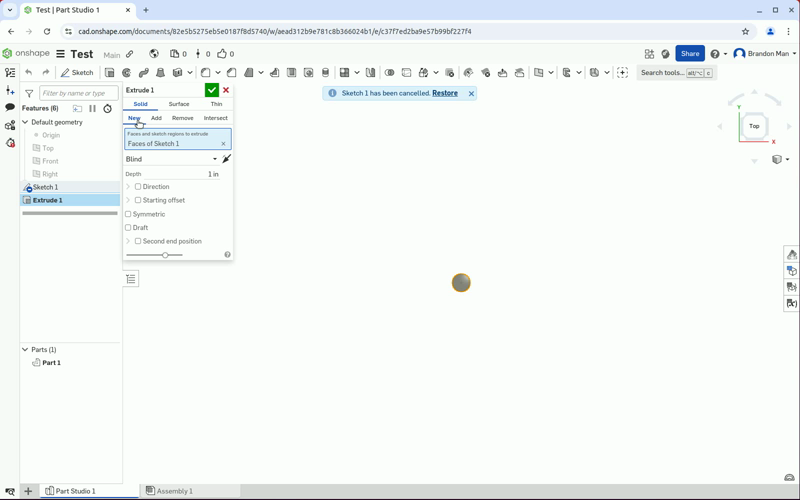
click(137, 120)
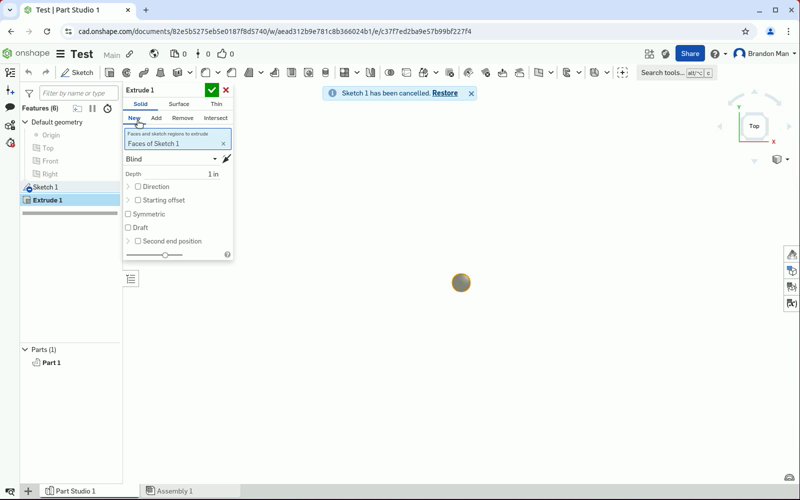
key(tab, 4)
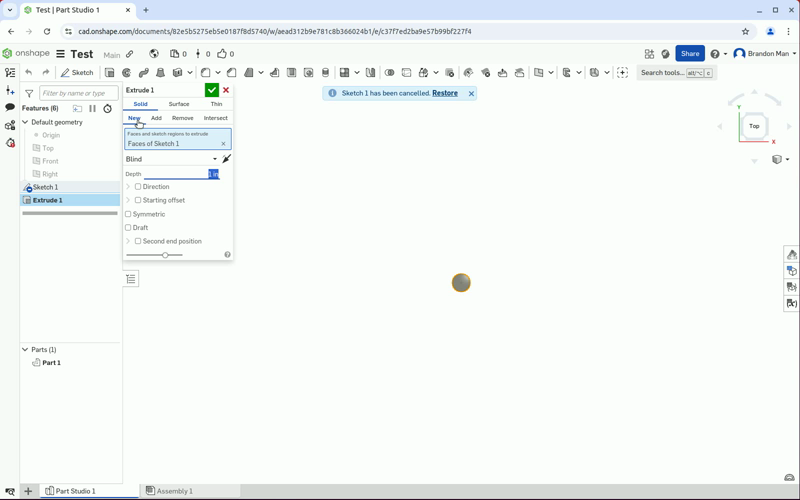
text(23.108)
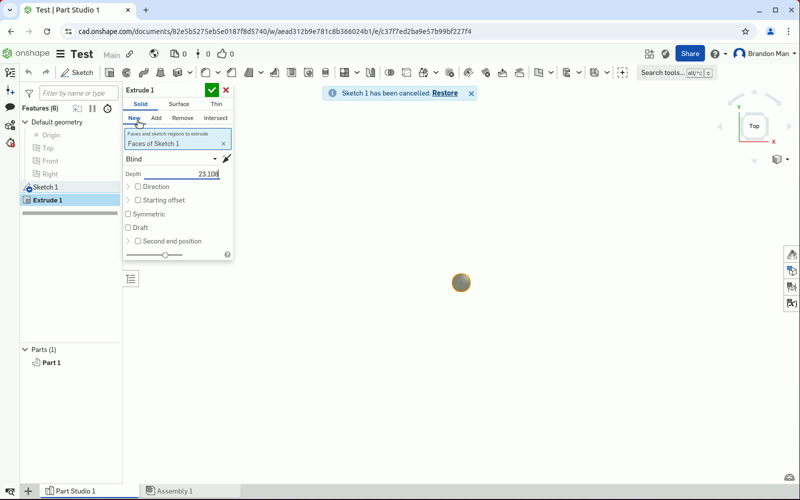
key(enter)
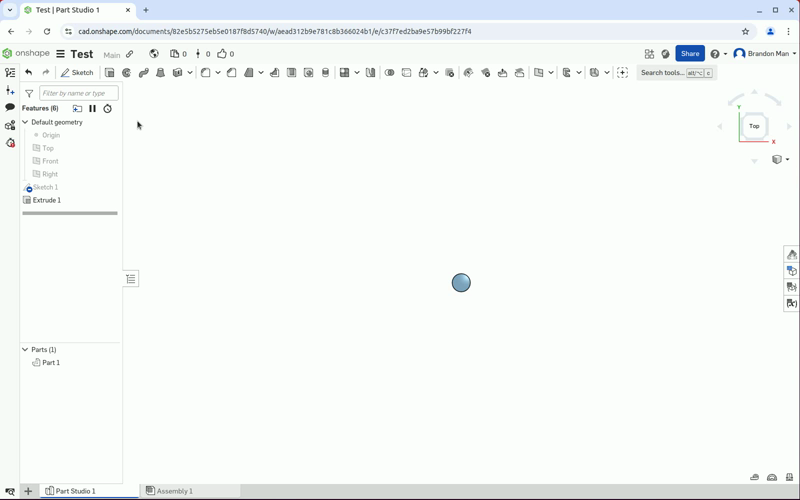
key(shift+h)
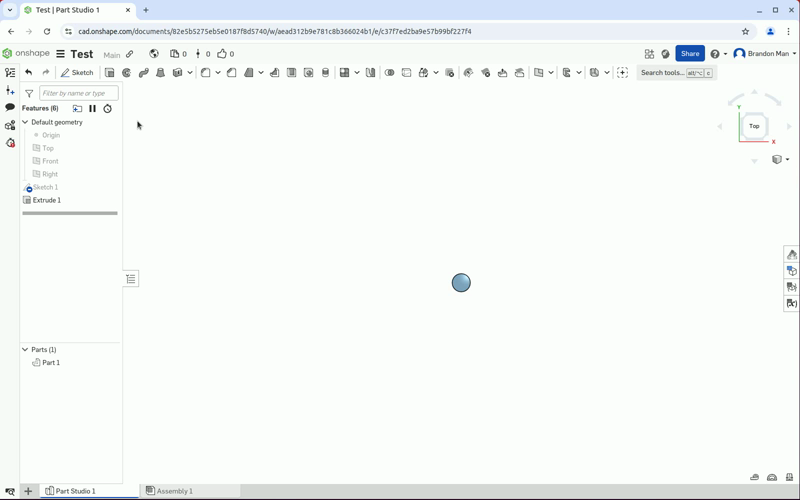
key(shift+h)
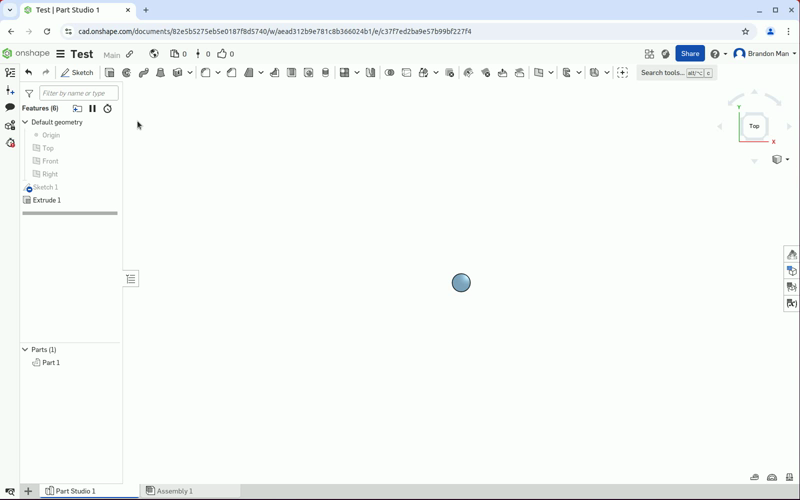
mouse_move(73, 189)
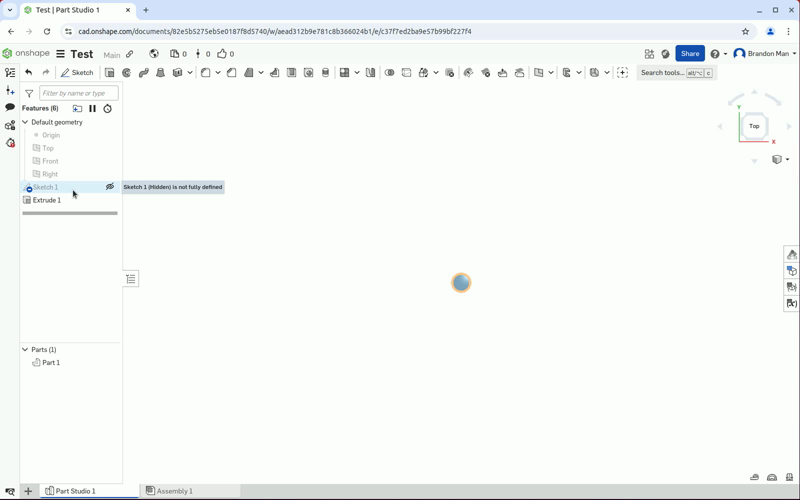
click(73, 189)
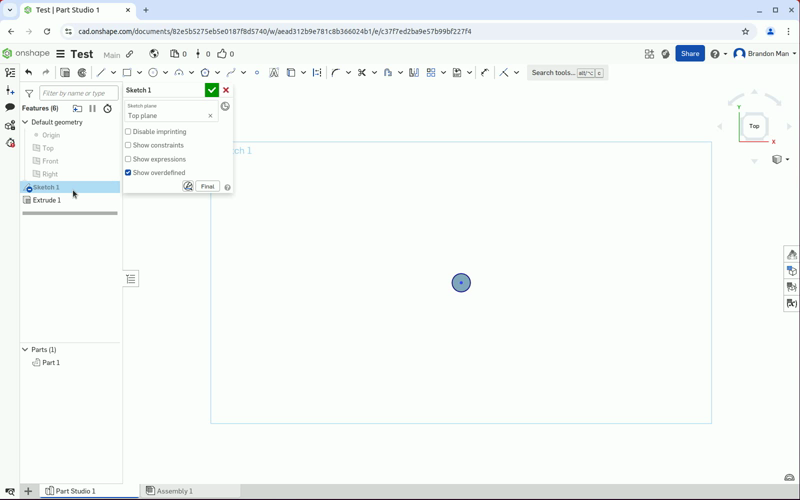
mouse_move(229, 92)
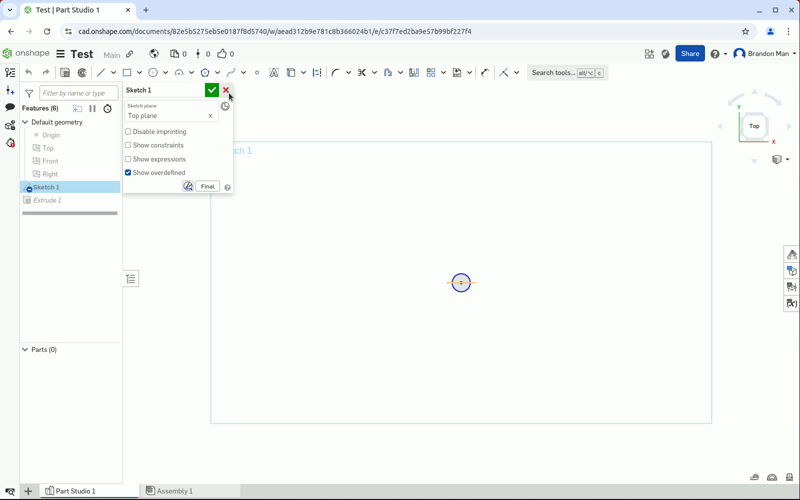
click(229, 92)
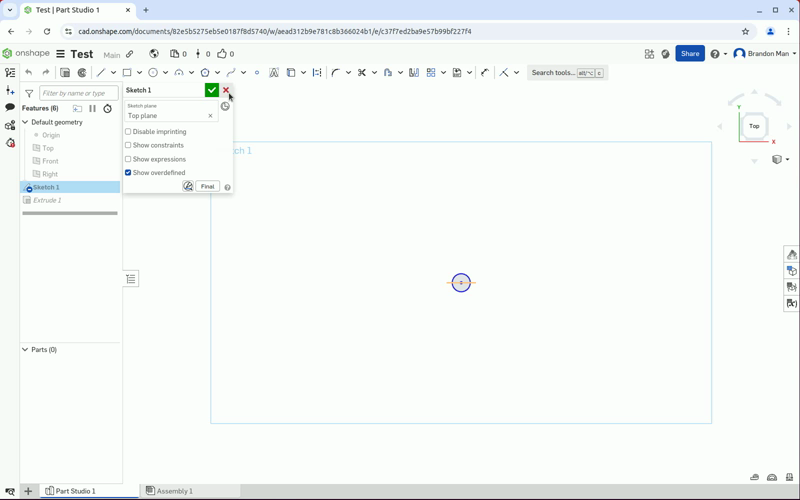
key(shift+s)
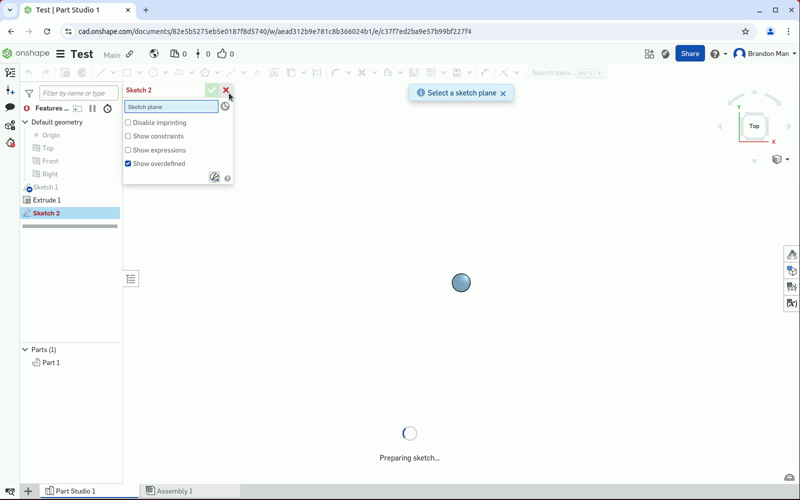
mouse_move(73, 150)
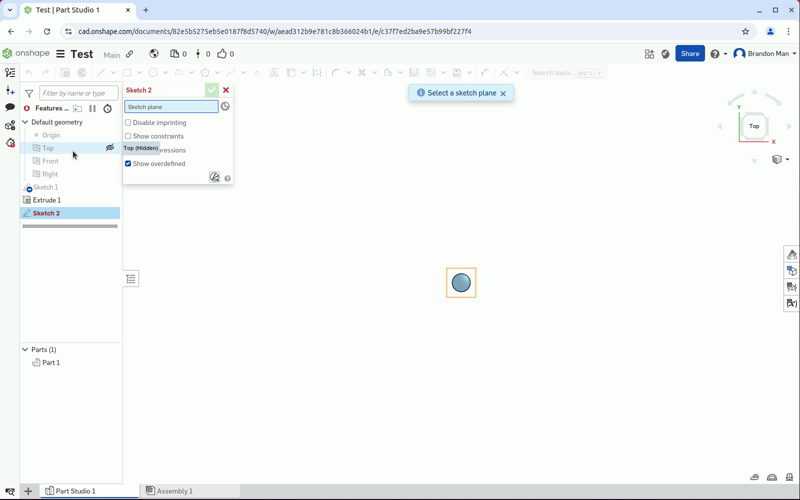
click(73, 150)
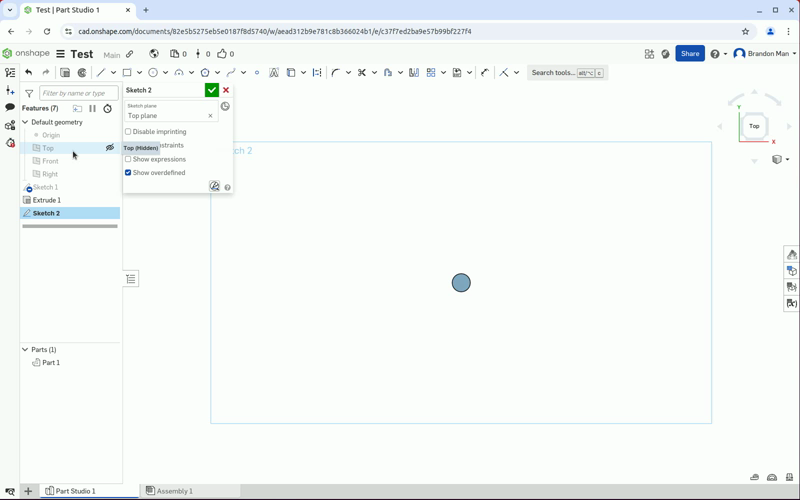
mouse_move(73, 352)
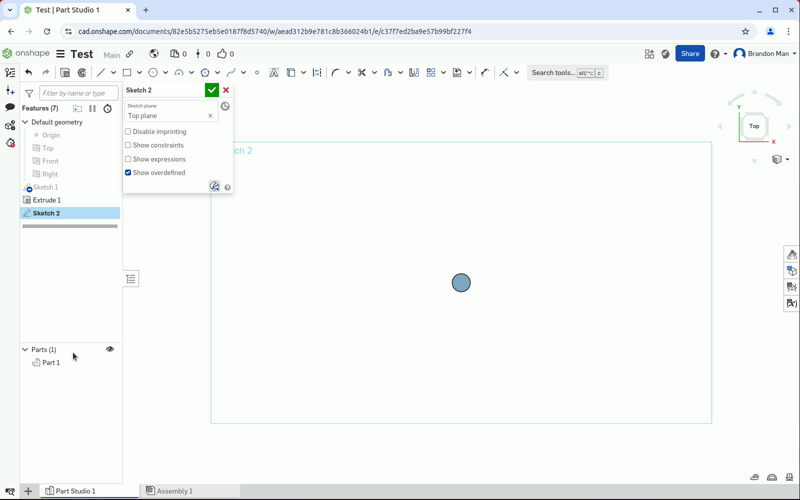
key(y)
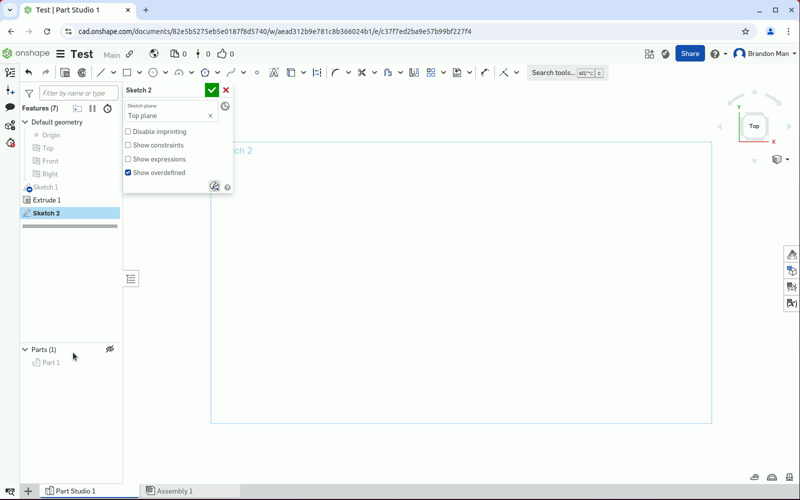
key(c)
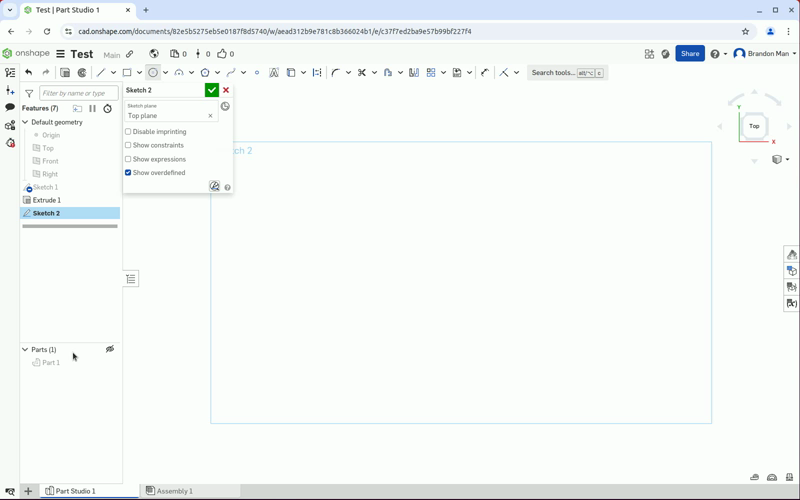
key_down(shift)
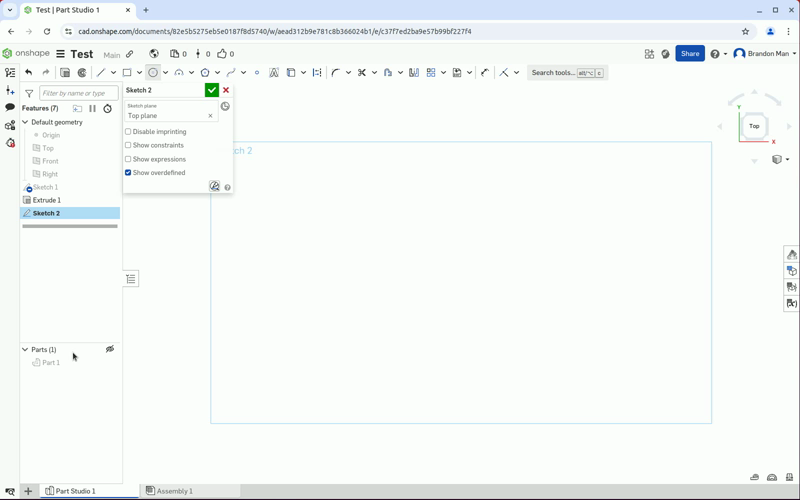
mouse_move(461, 282)
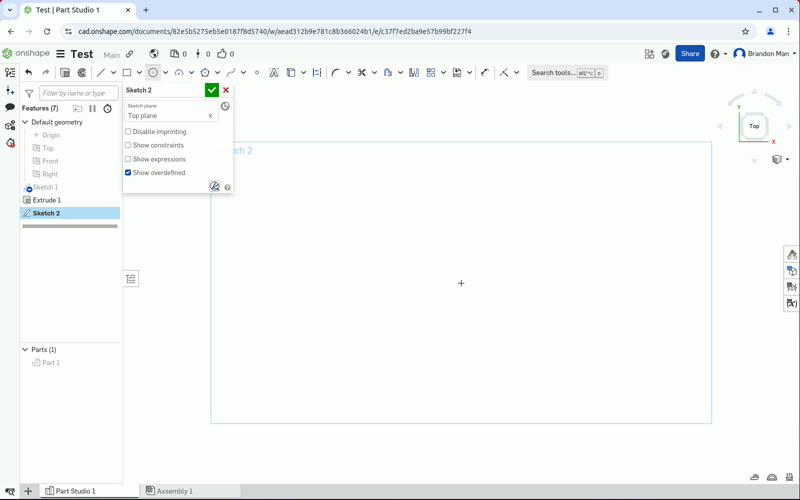
click(461, 282)
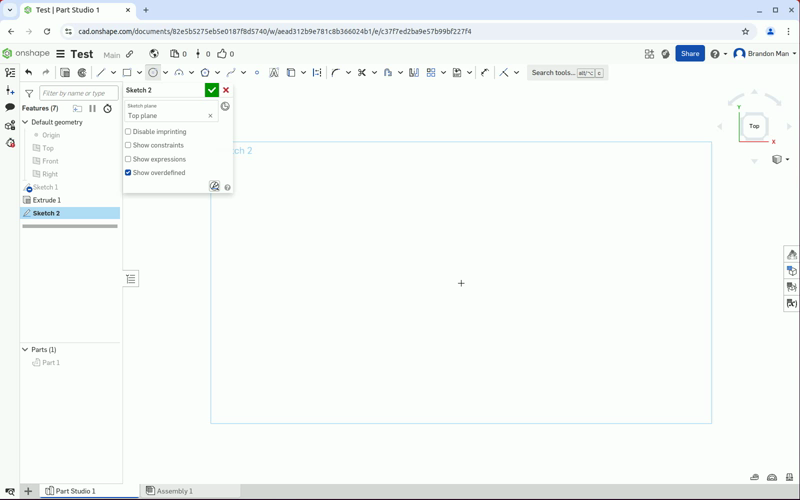
key_up(shift)
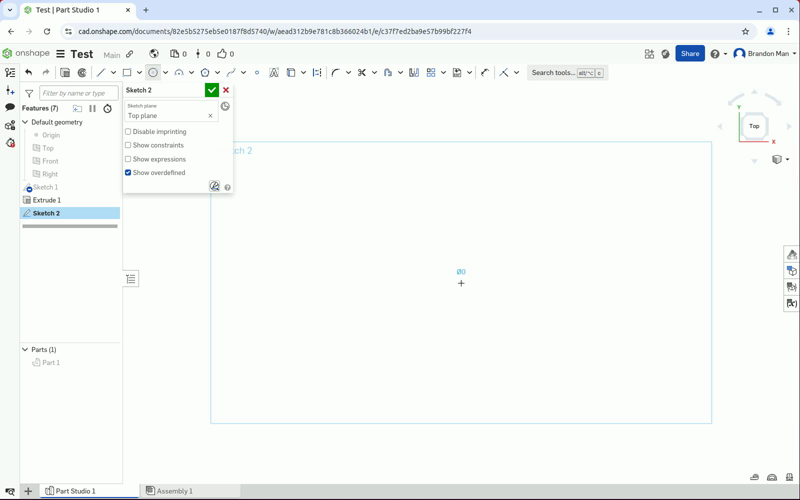
mouse_move(470, 282)
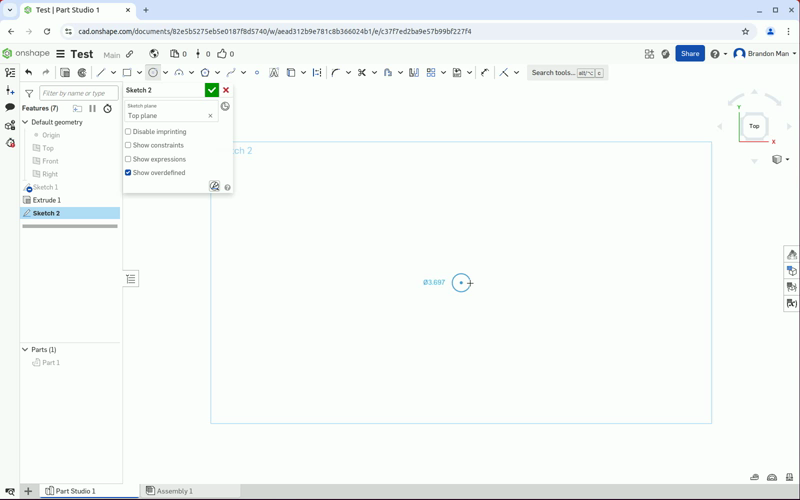
click(470, 282)
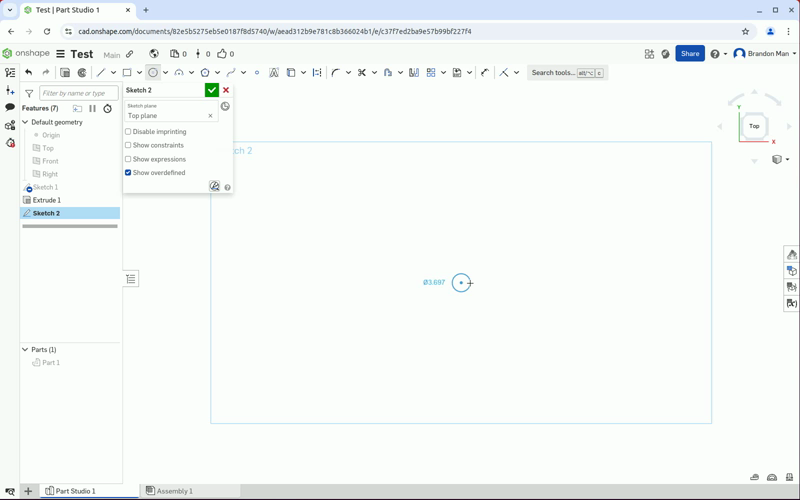
key(esc)
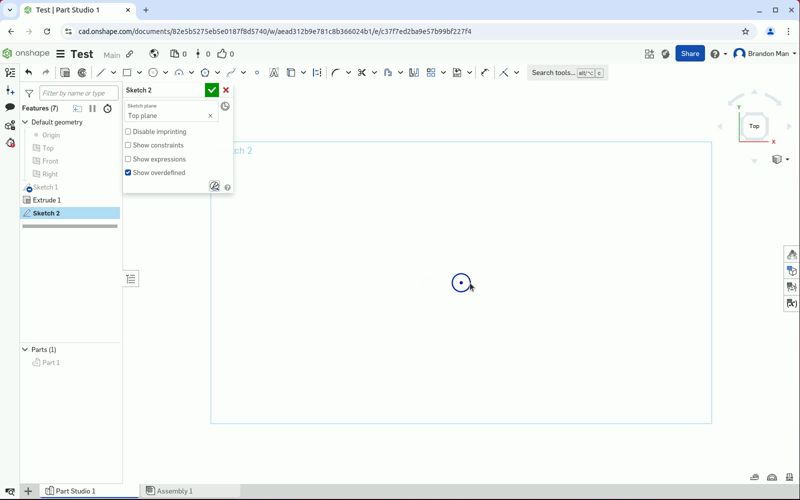
mouse_move(464, 286)
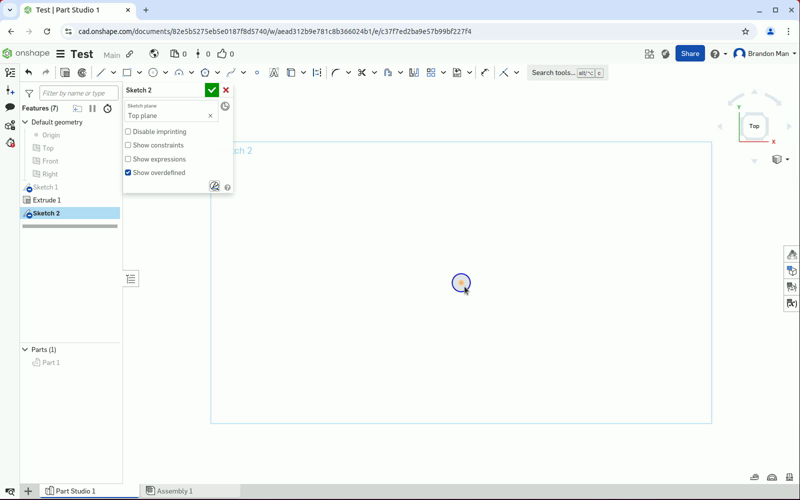
scroll(6)
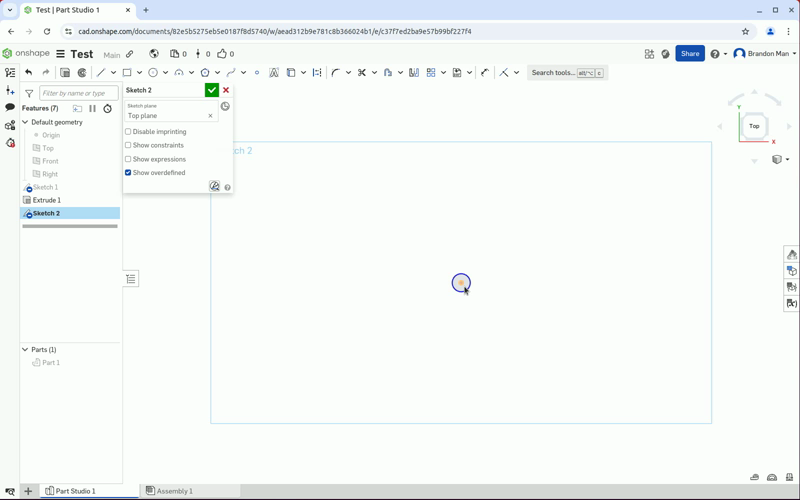
scroll(6)
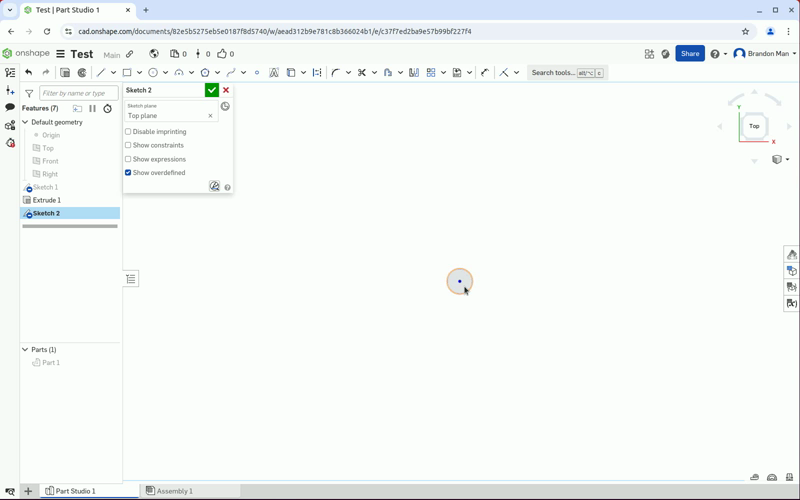
scroll(6)
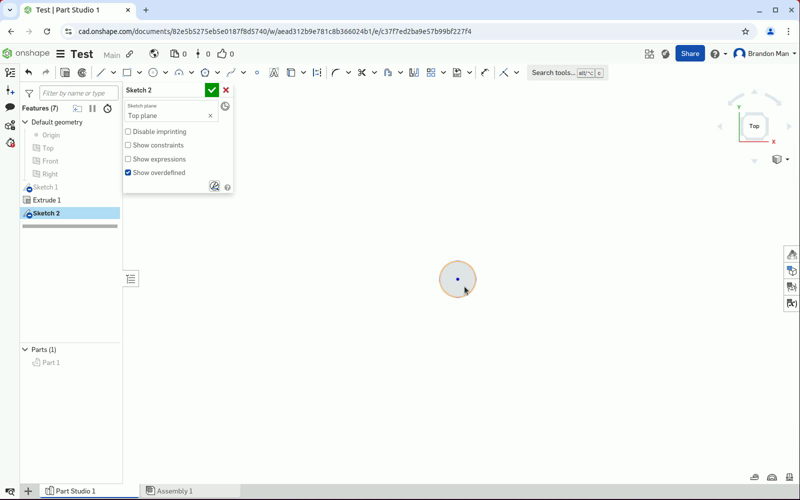
scroll(6)
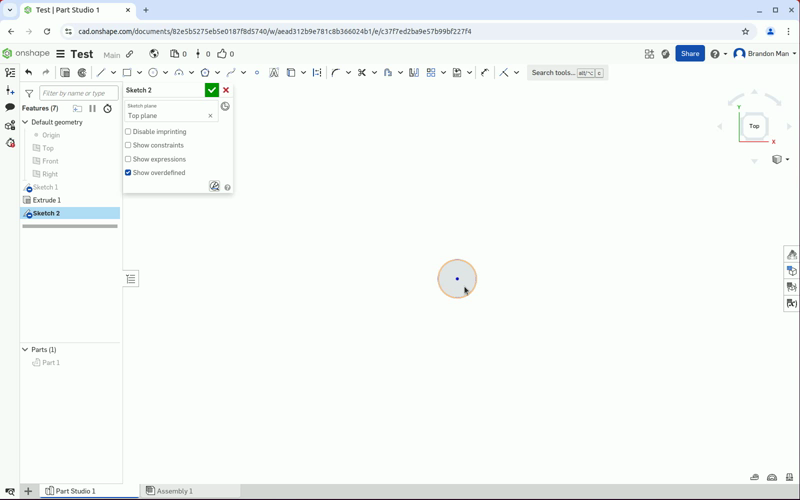
scroll(6)
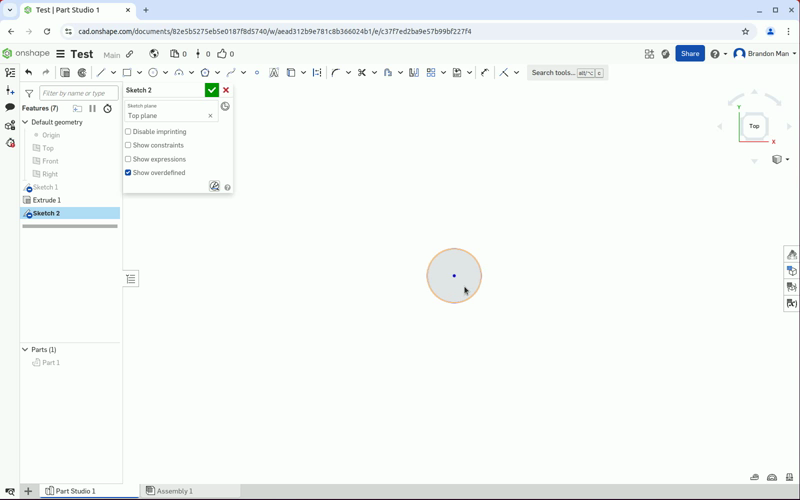
scroll(6)
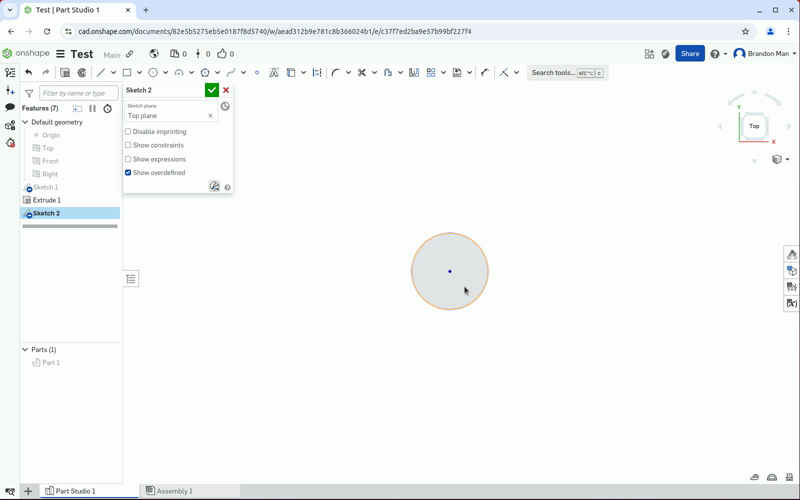
scroll(6)
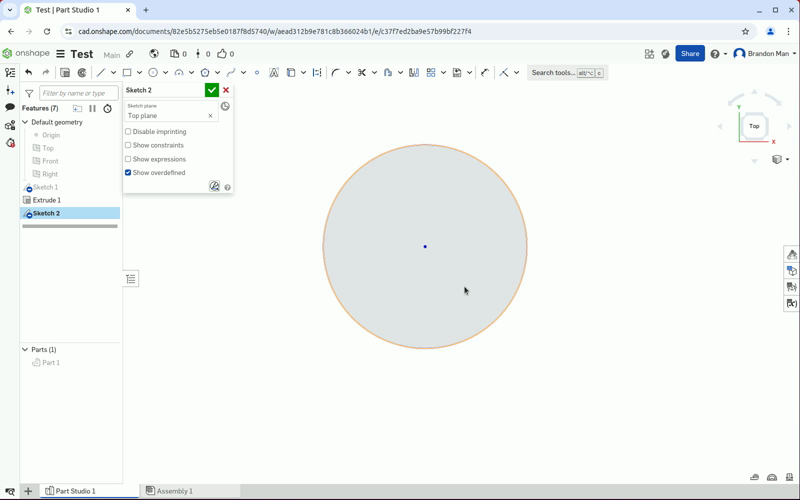
click(464, 286)
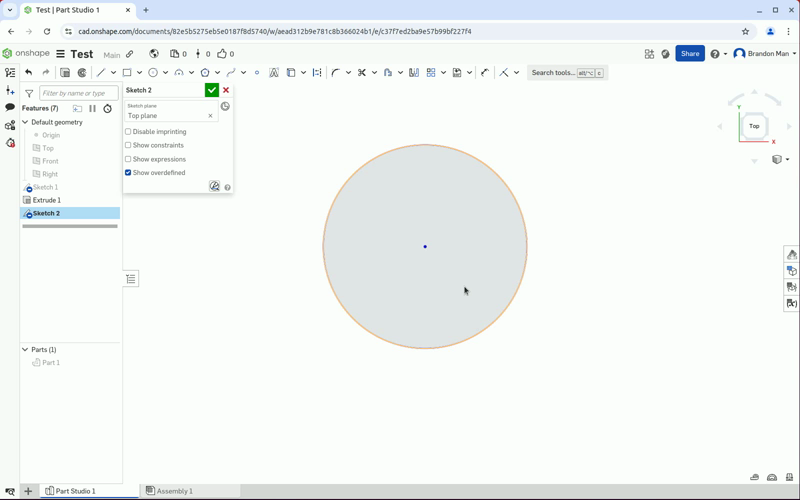
scroll(-6)
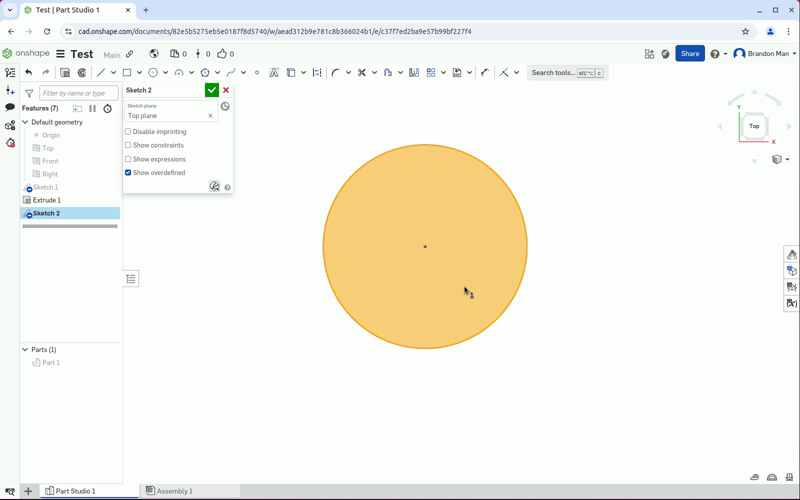
scroll(-6)
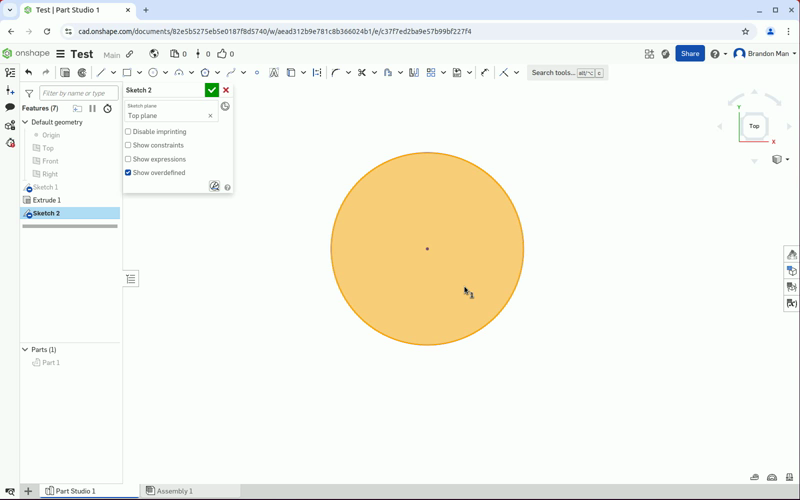
scroll(-6)
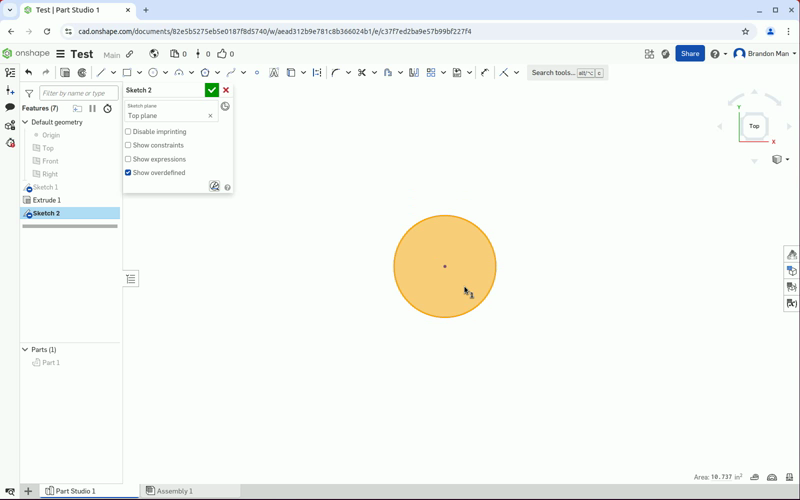
scroll(-6)
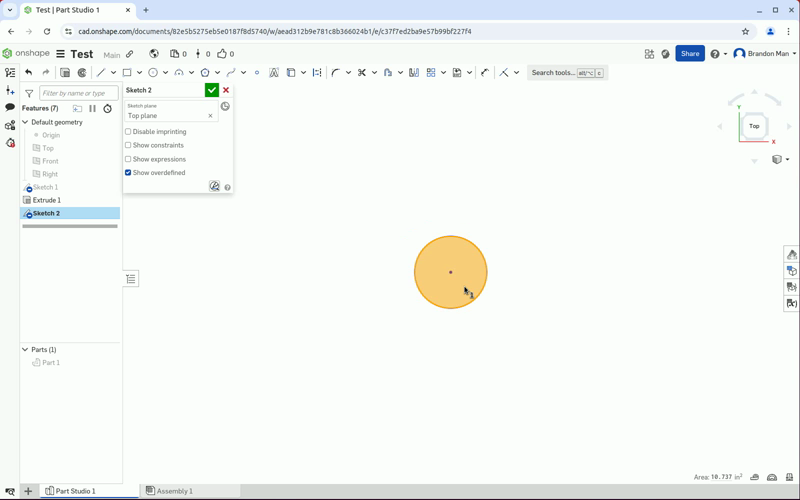
scroll(-6)
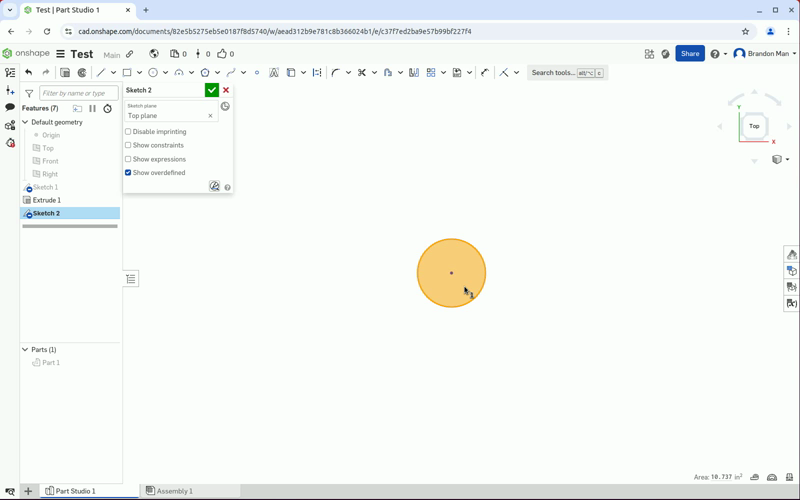
scroll(-6)
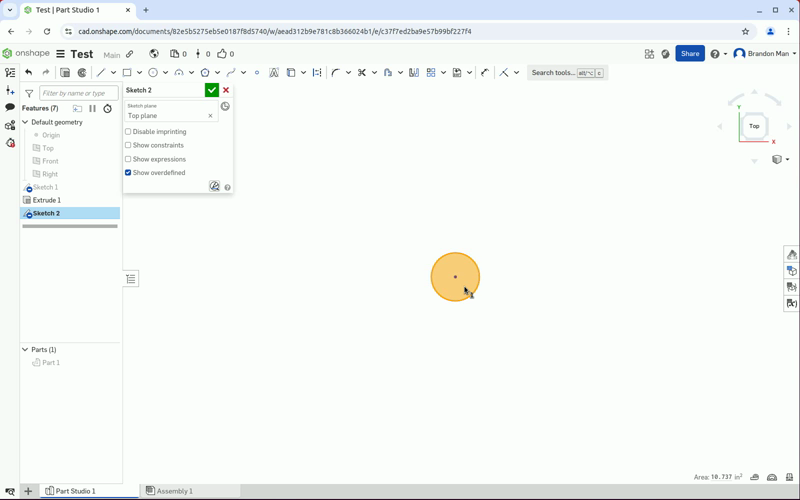
scroll(-6)
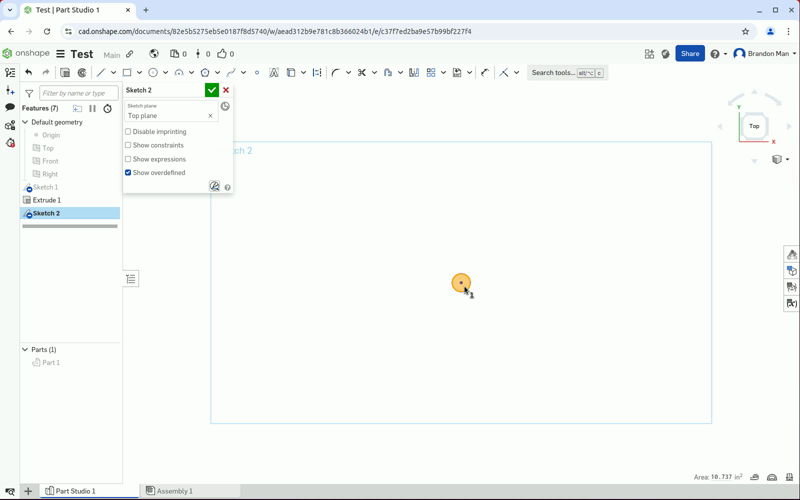
mouse_move(73, 352)
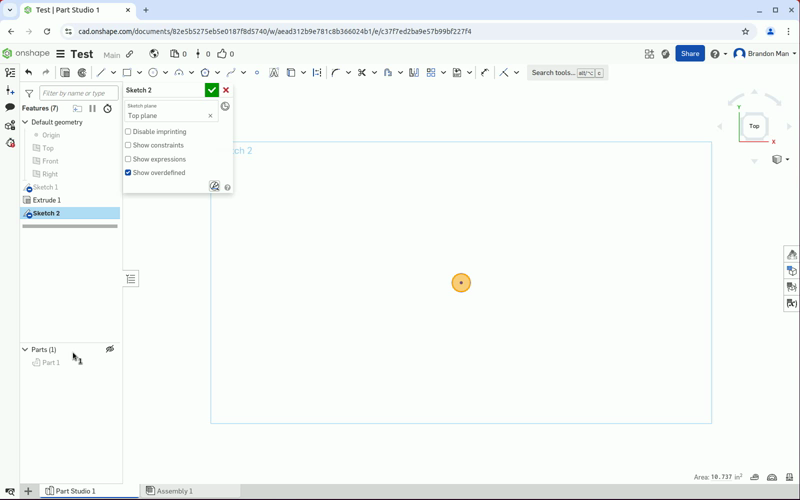
key(shift+y)
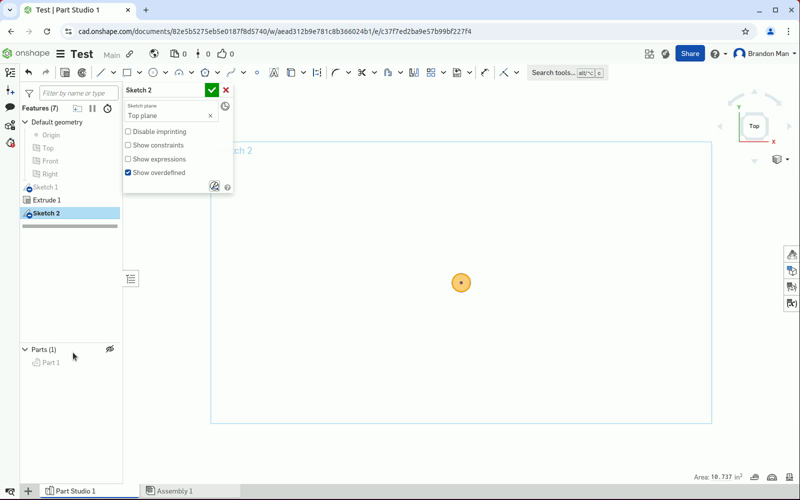
key(shift+e)
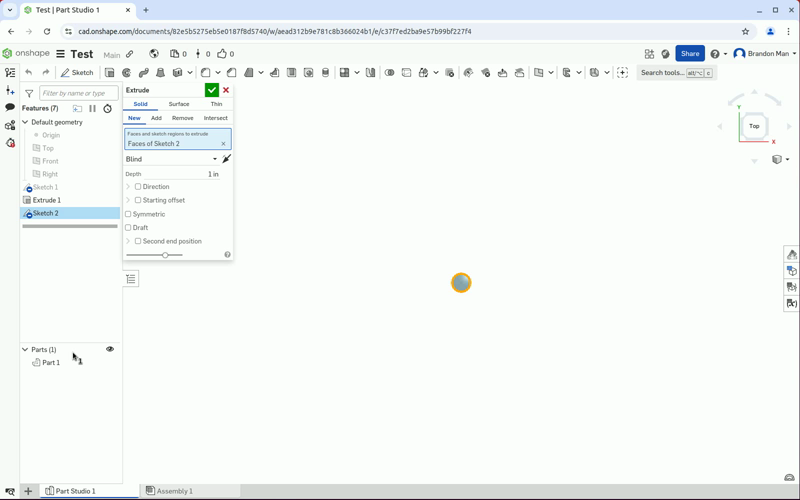
mouse_move(143, 106)
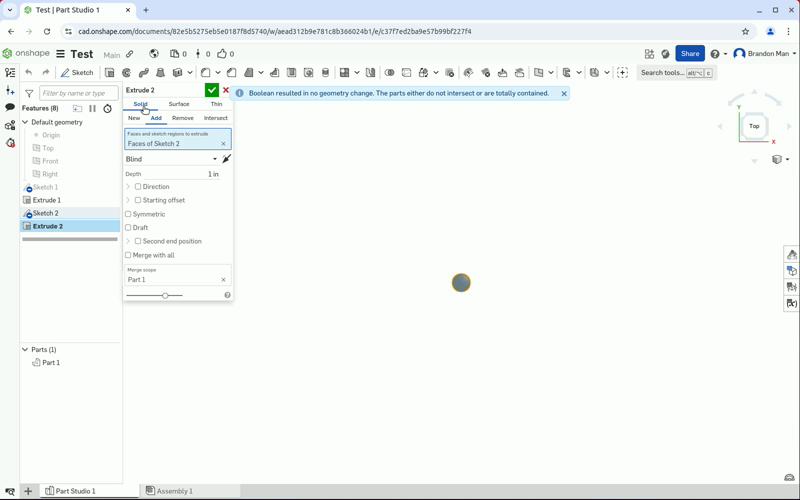
click(143, 106)
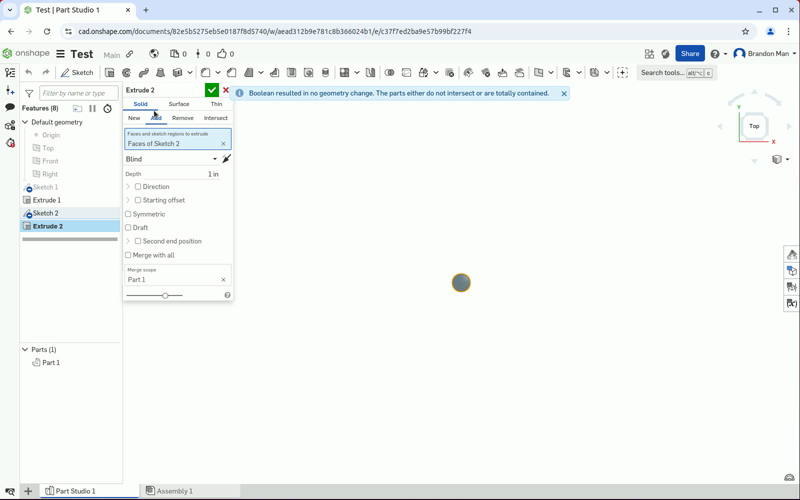
mouse_move(186, 120)
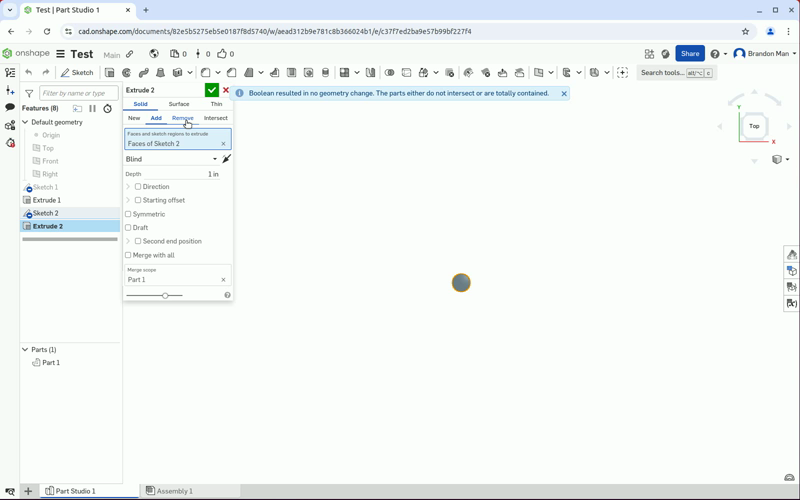
click(186, 120)
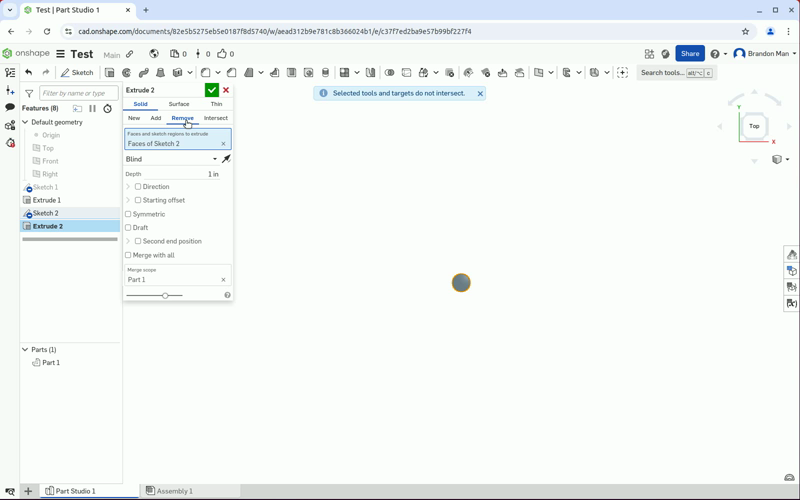
key(tab, 4)
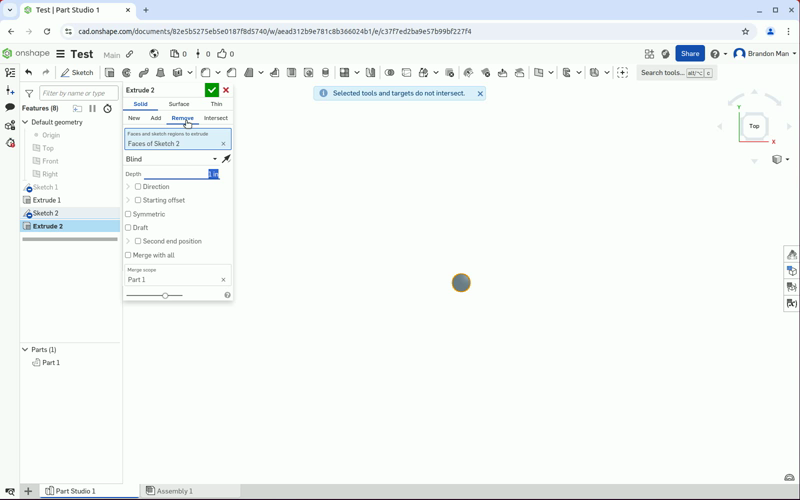
text(-23.108)
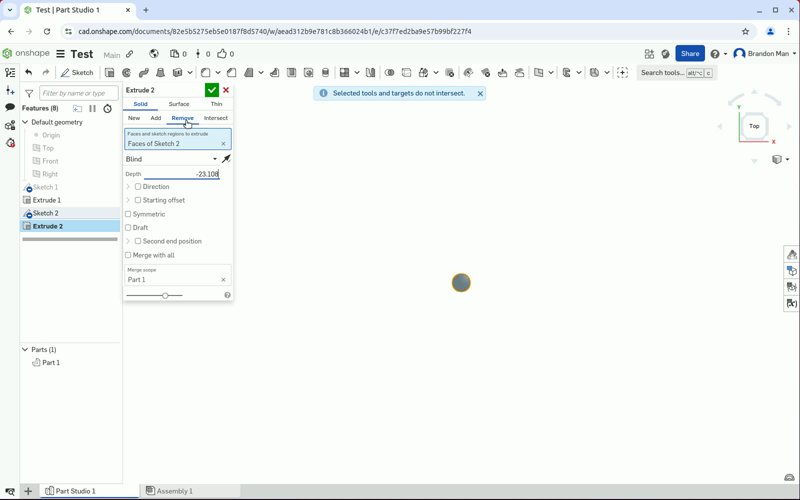
key(tab, 6)
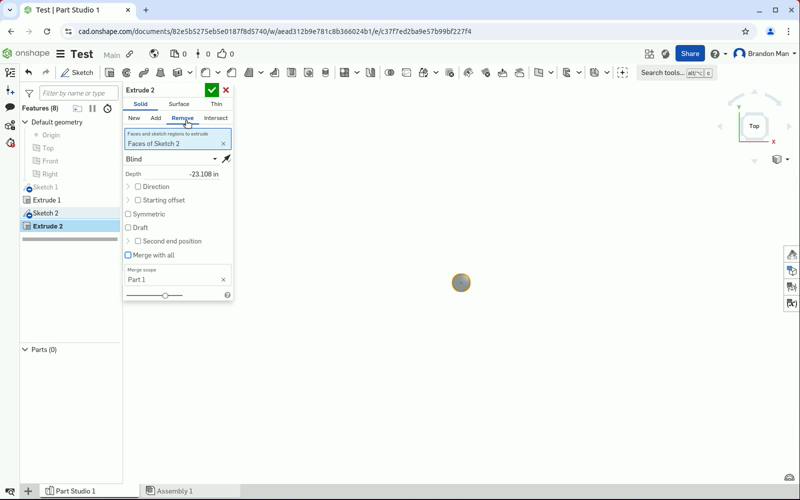
key(space)
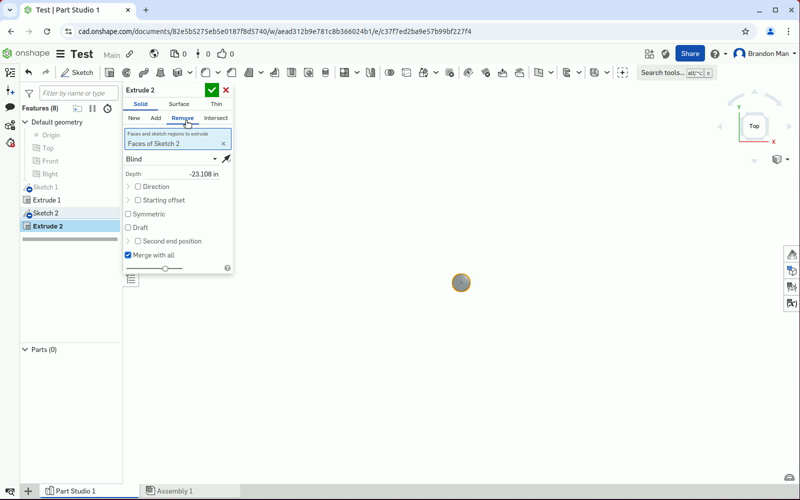
key(enter)
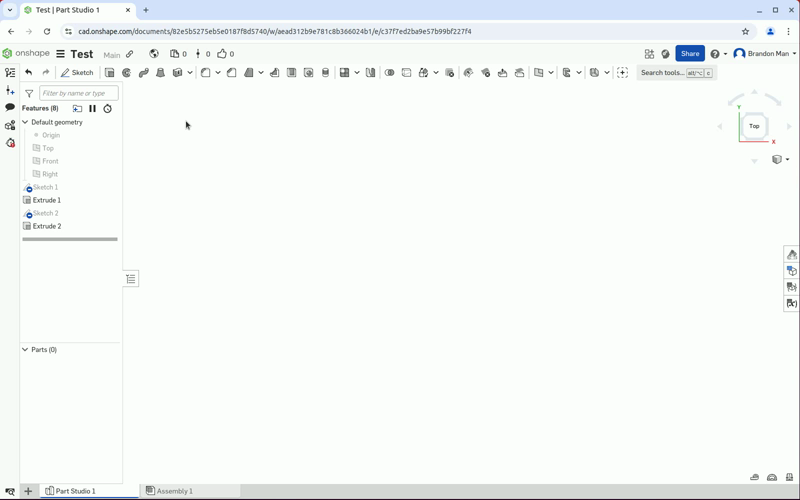
key(shift+h)
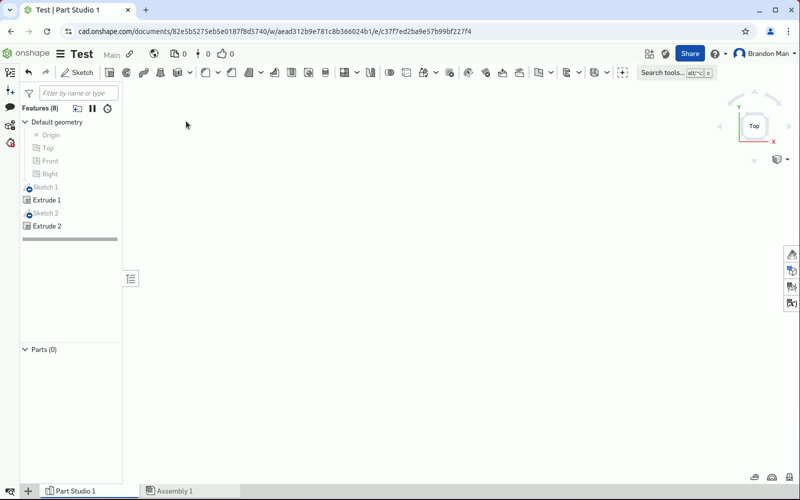
key(shift+h)
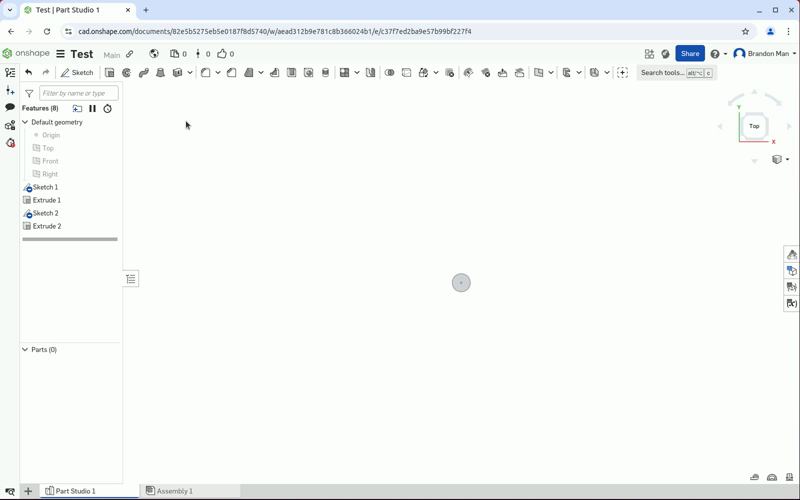
key(shift+7)
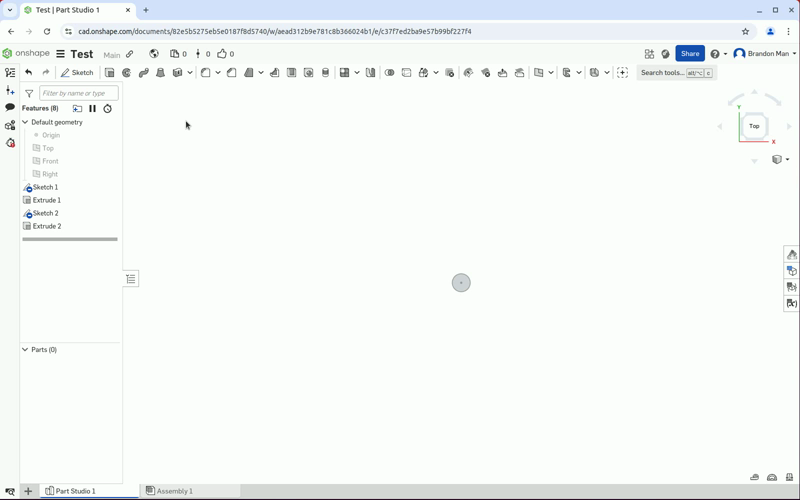
key(up, 3)
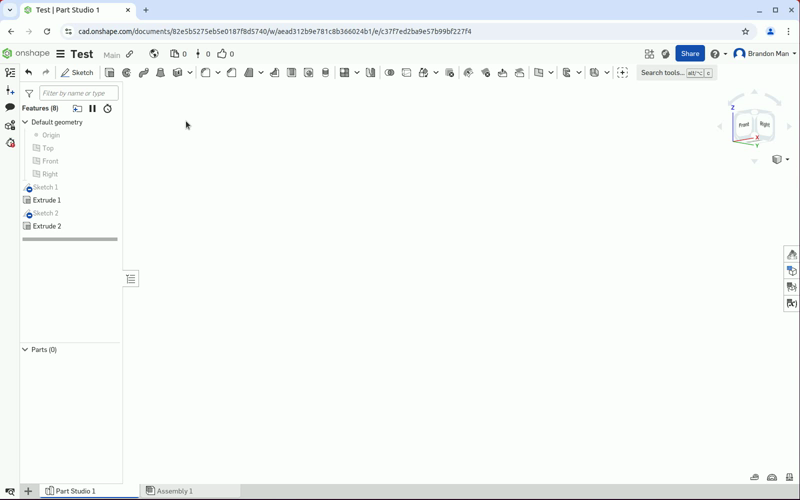
key(left, 3)
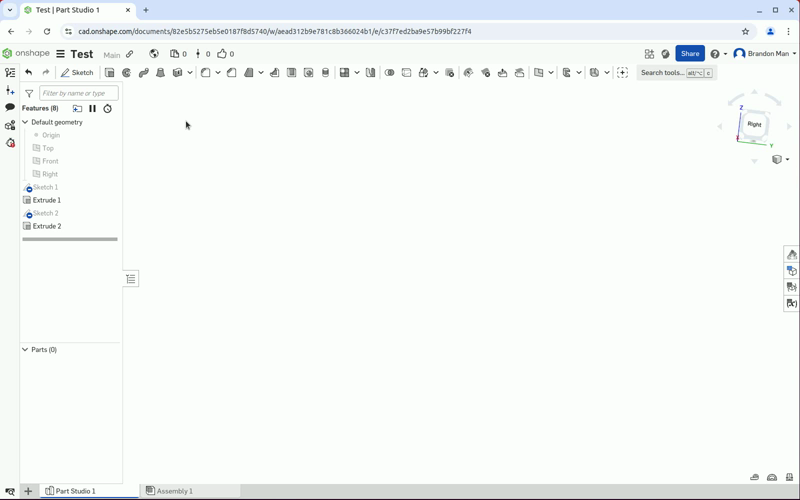
key(right, 3)
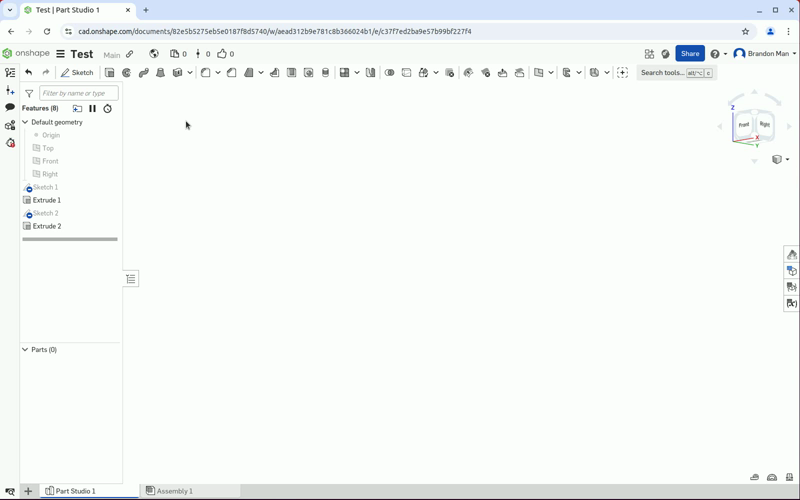
key(down, 3)
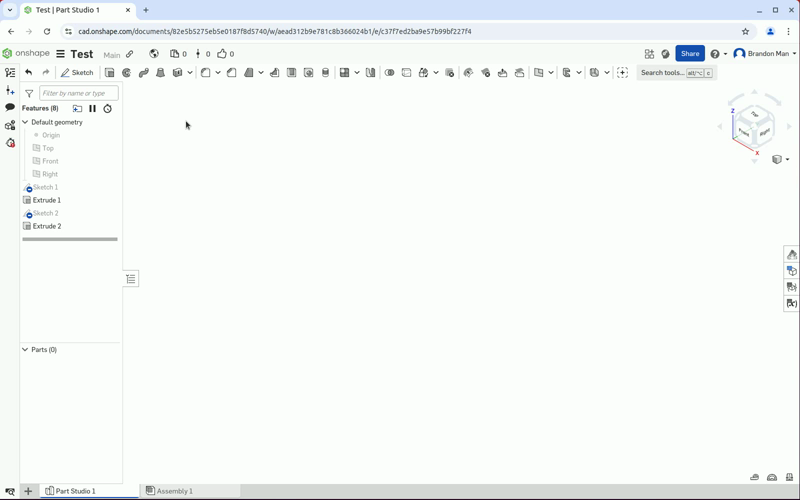
mouse_move(73, 189)
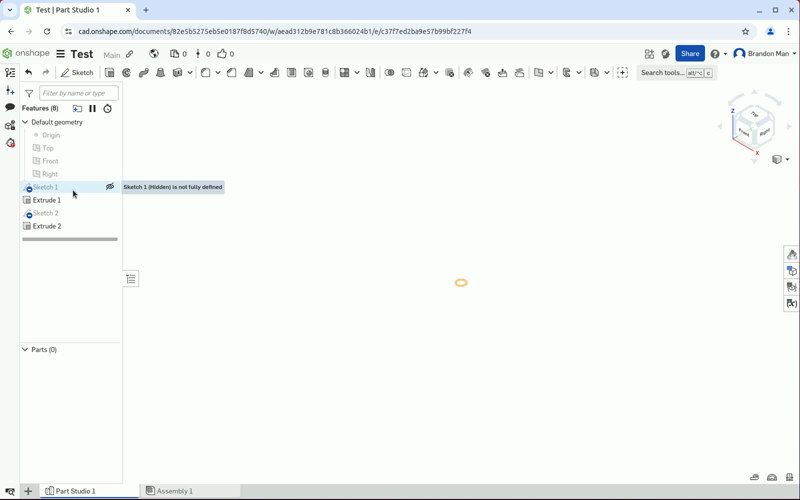
click(73, 189)